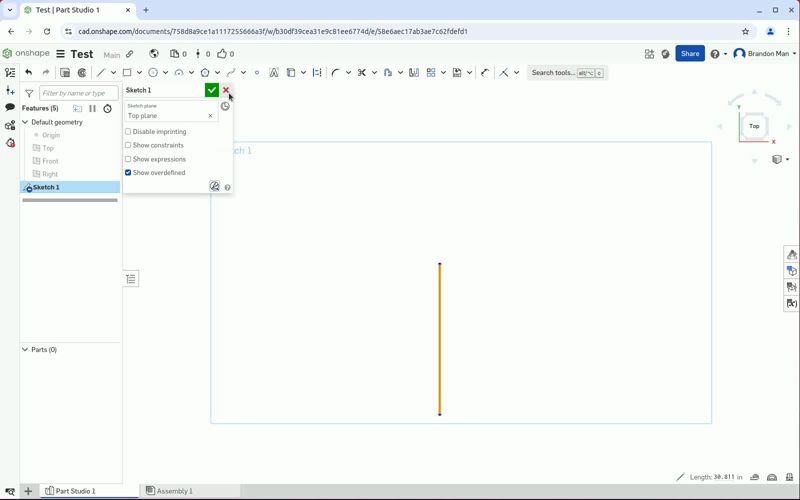
key(shift+h)
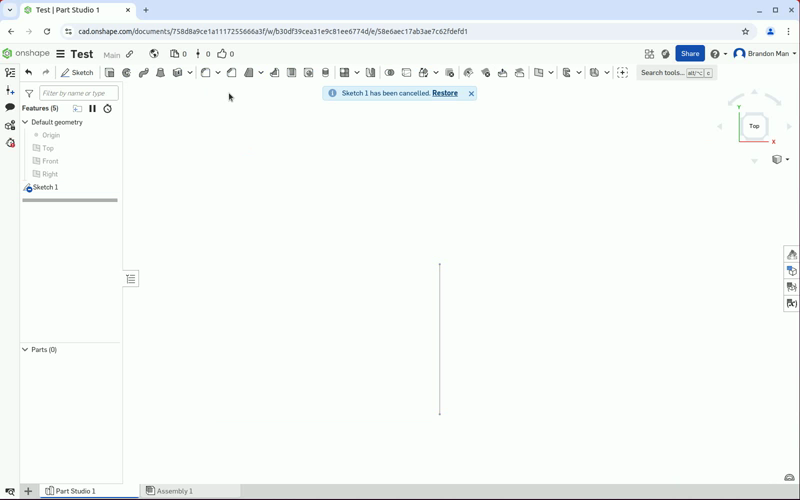
key(shift+s)
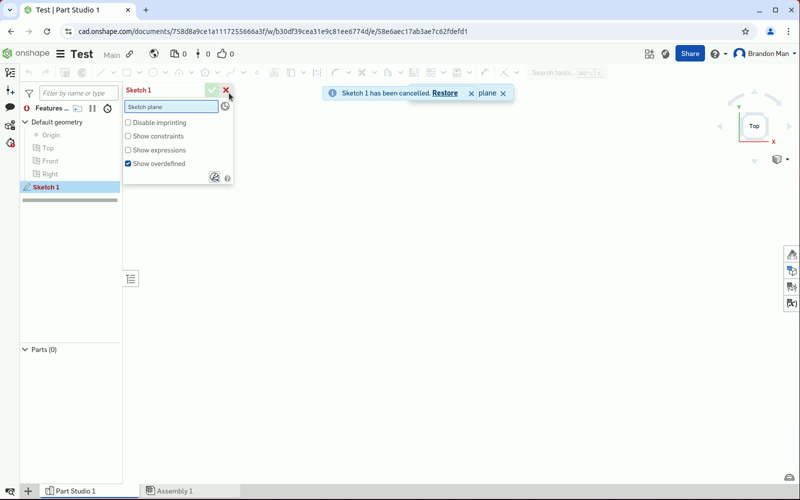
mouse_move(73, 150)
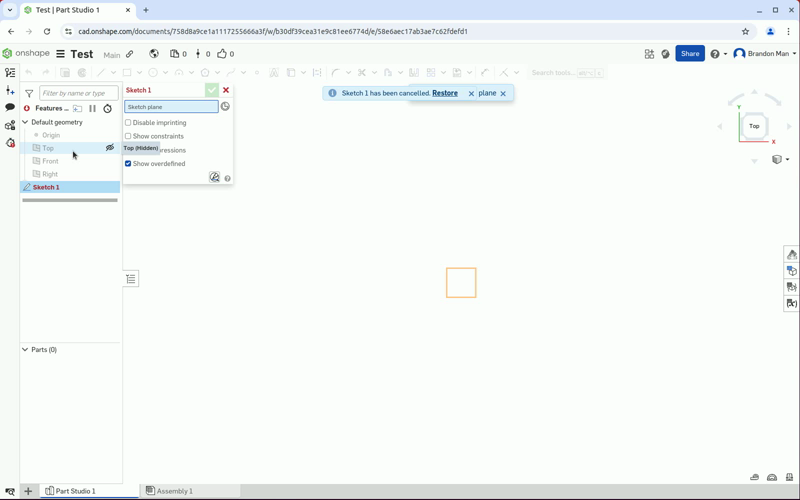
click(73, 150)
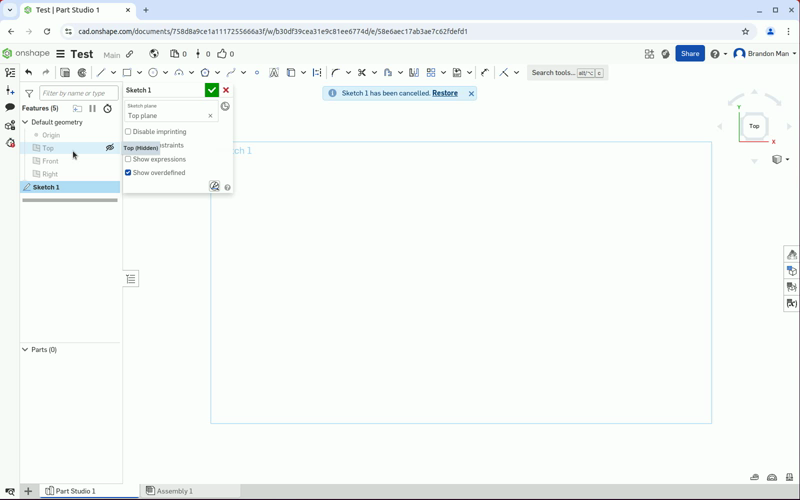
mouse_move(73, 352)
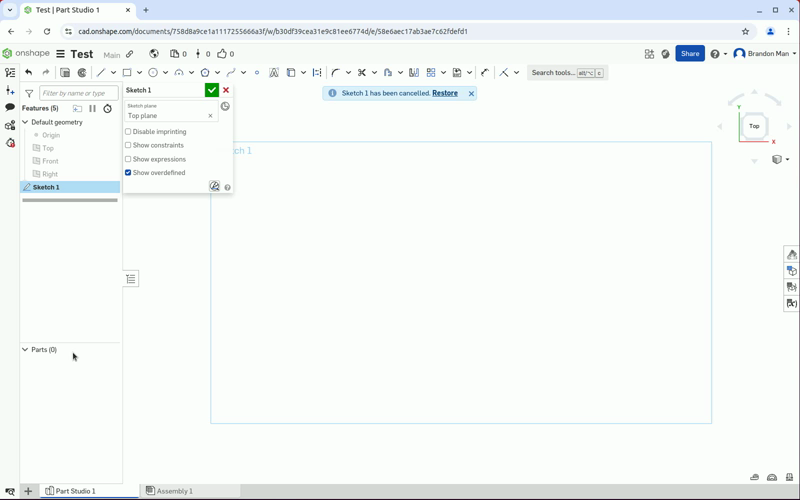
key(y)
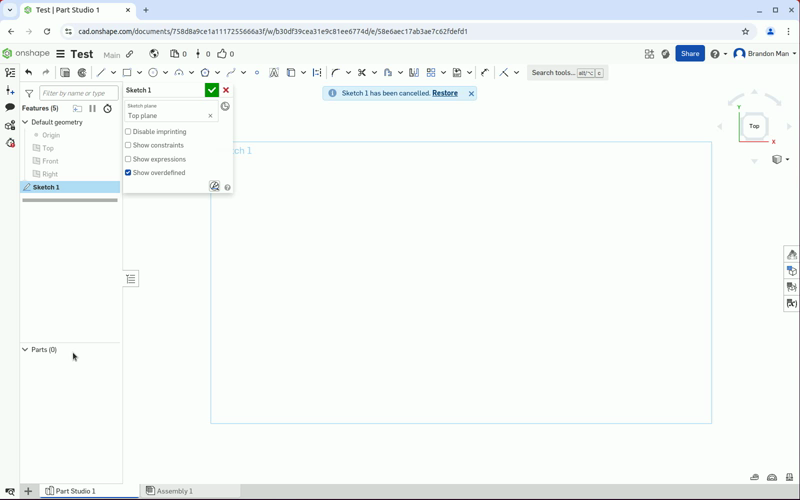
key(l)
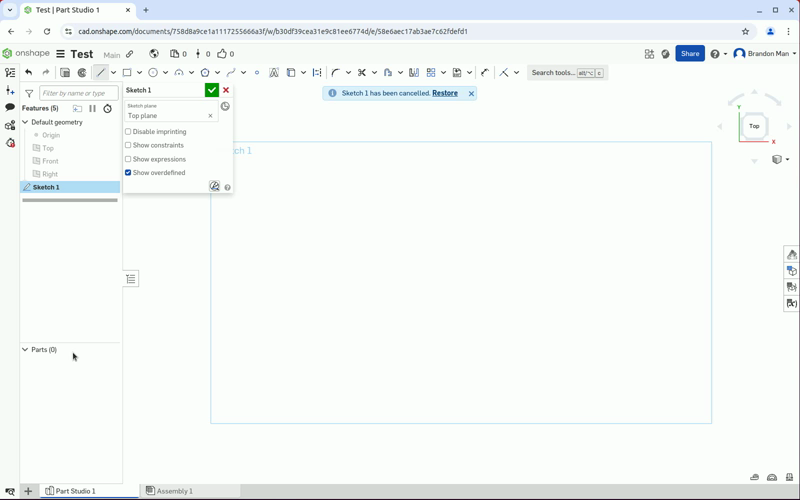
key_down(shift)
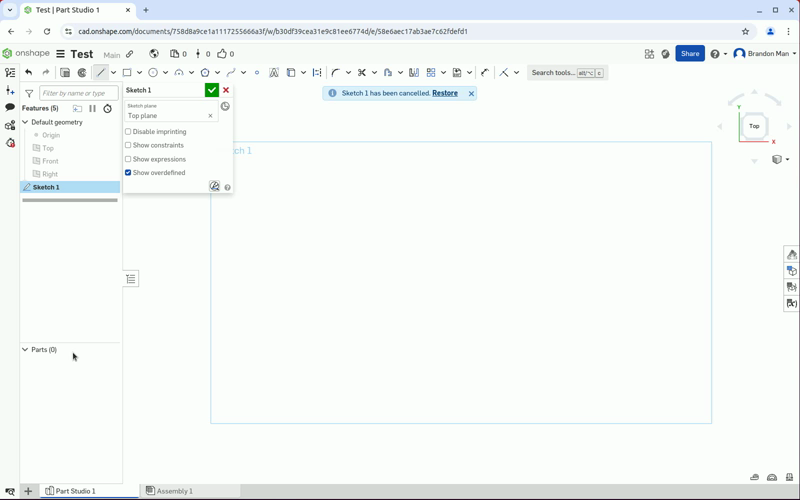
mouse_move(460, 282)
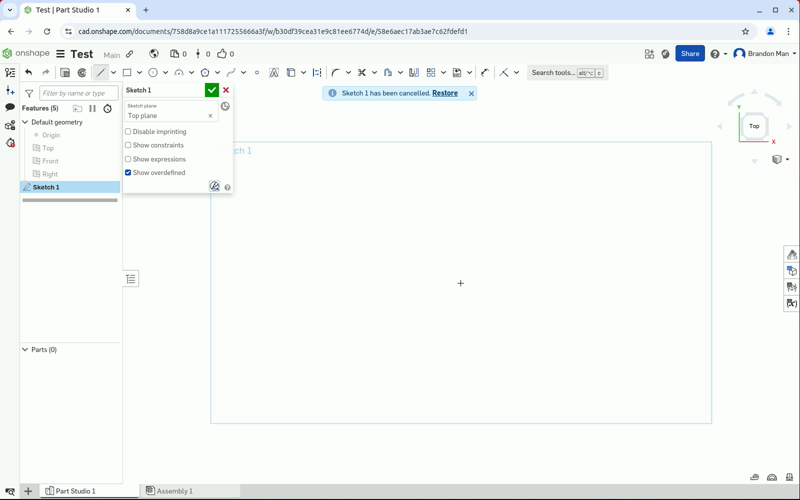
click(460, 282)
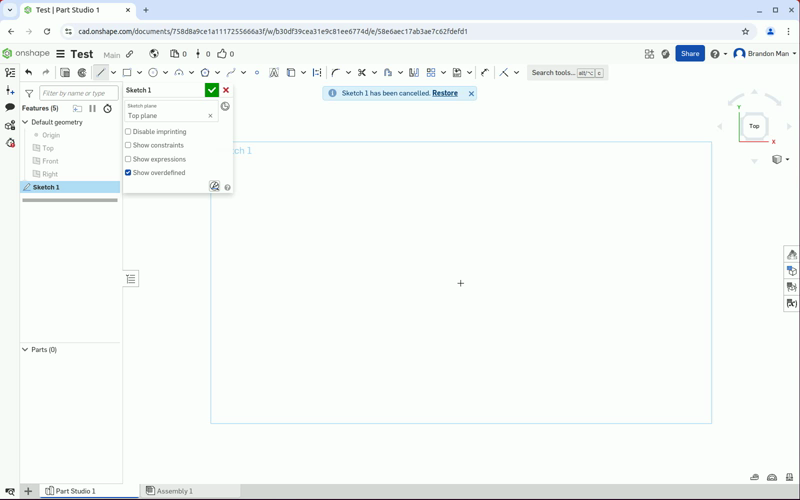
key_up(shift)
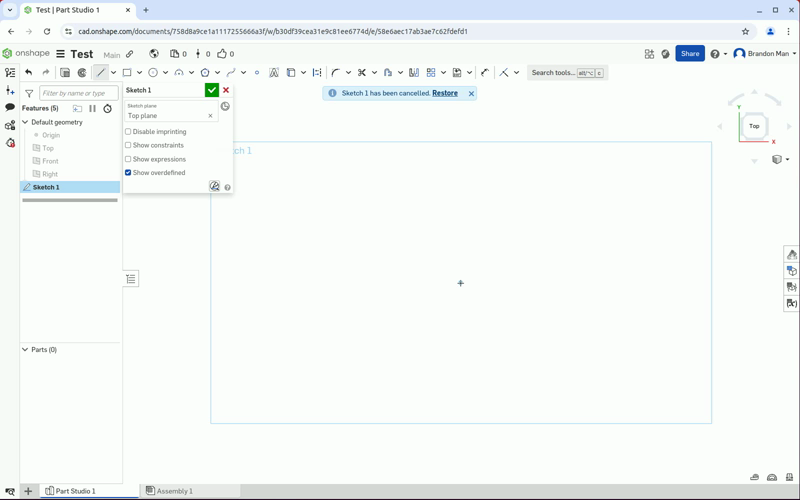
key_down(shift)
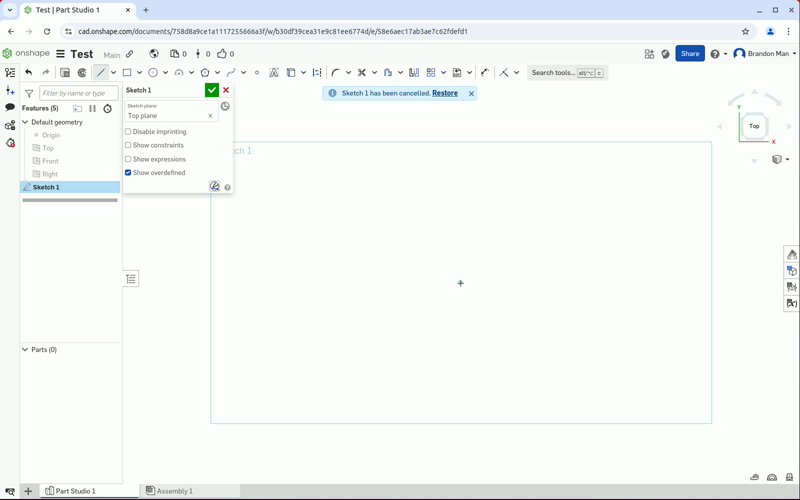
mouse_move(490, 282)
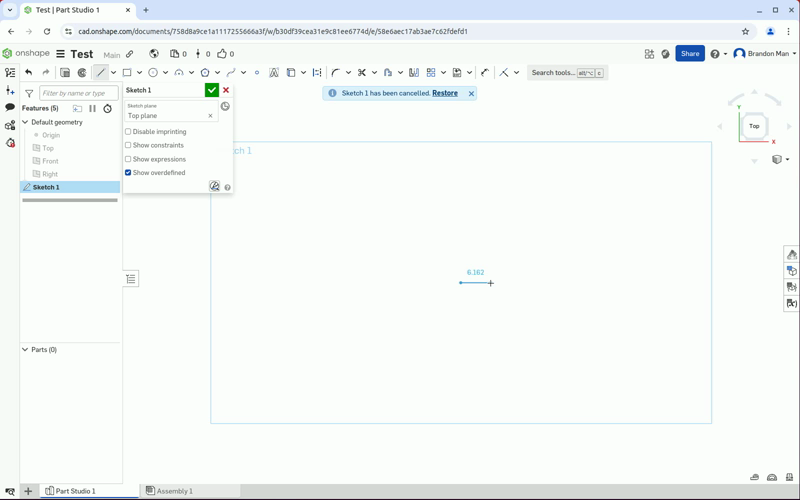
mouse_move(486, 282)
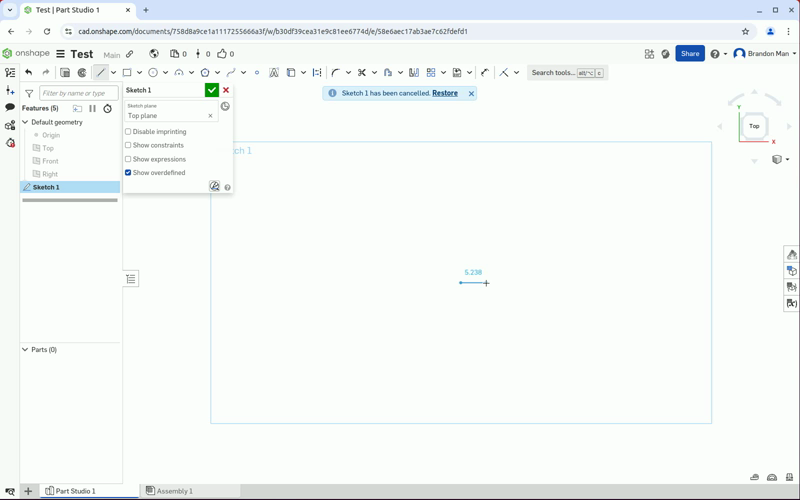
click(486, 282)
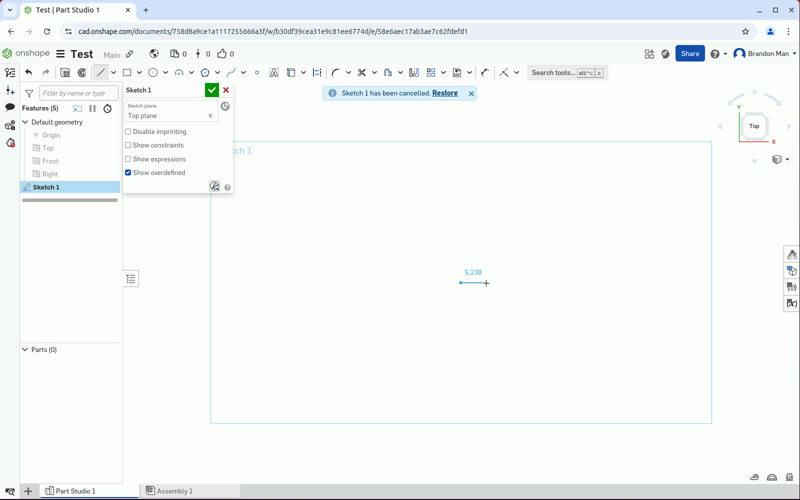
key_up(shift)
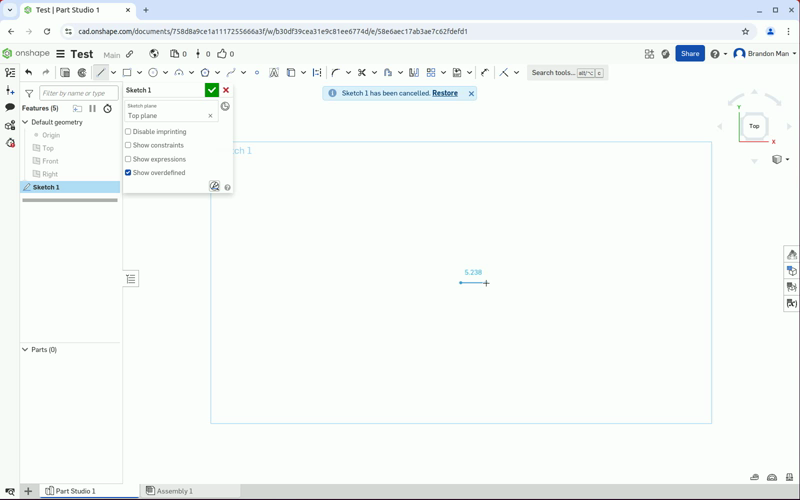
key_down(shift)
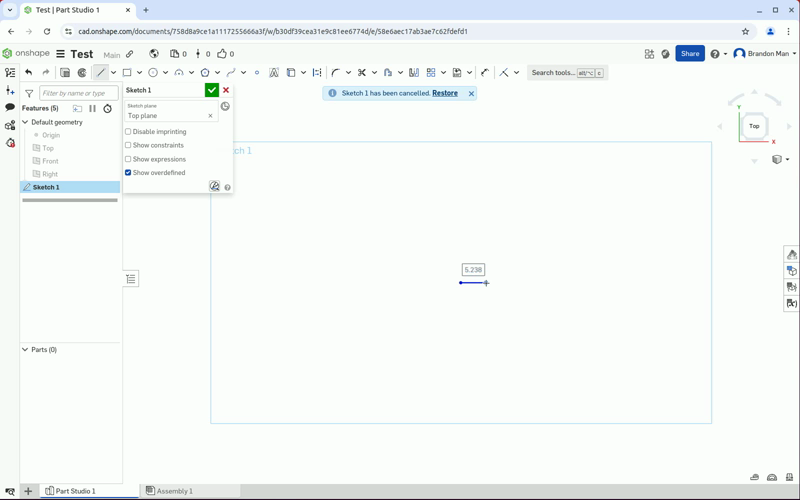
mouse_move(516, 282)
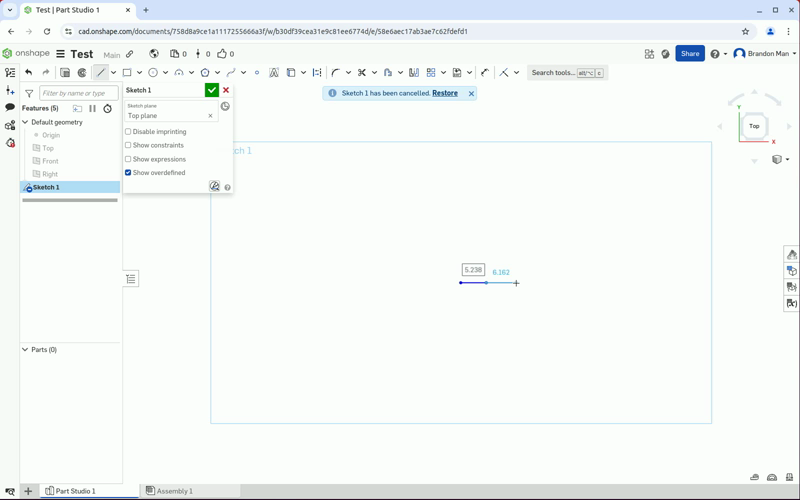
mouse_move(486, 257)
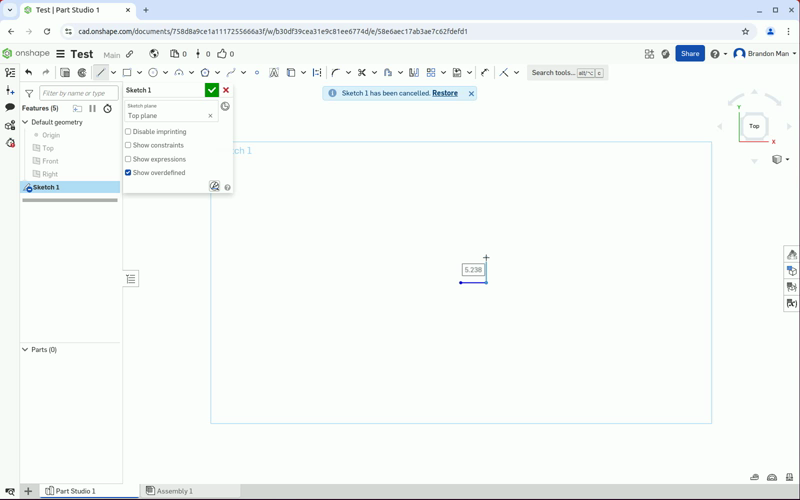
click(486, 257)
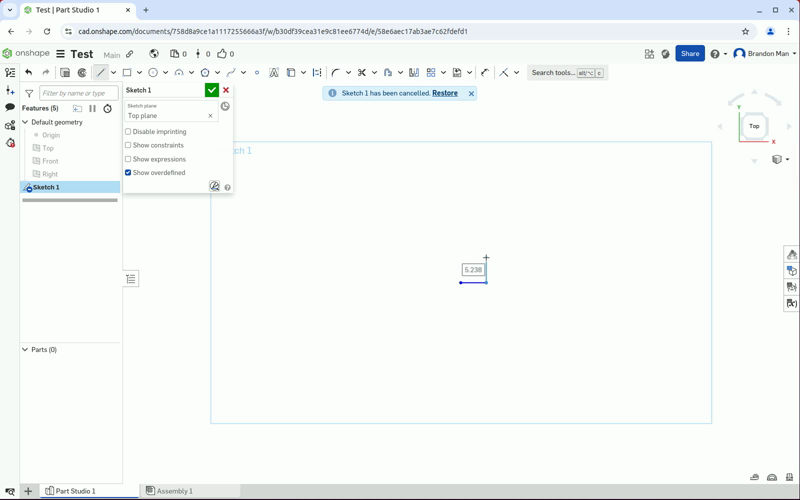
key_up(shift)
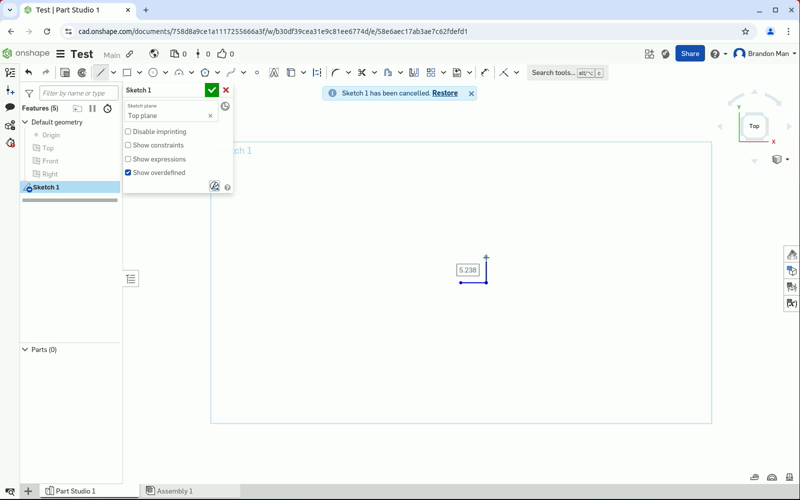
key_down(shift)
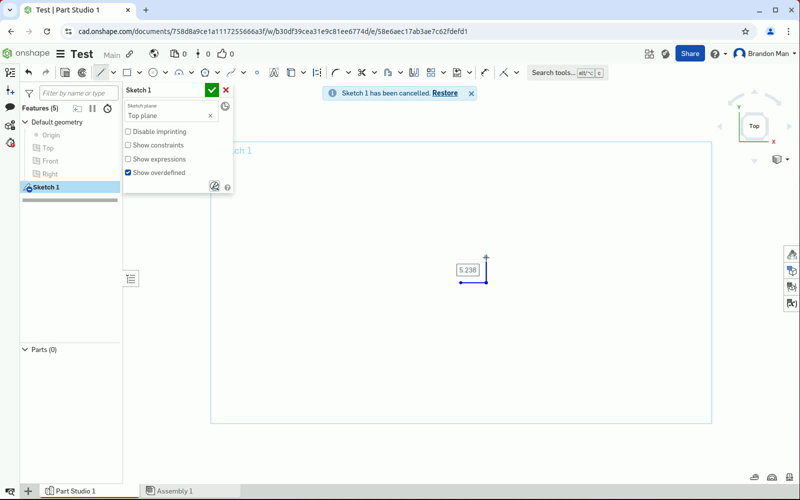
mouse_move(516, 257)
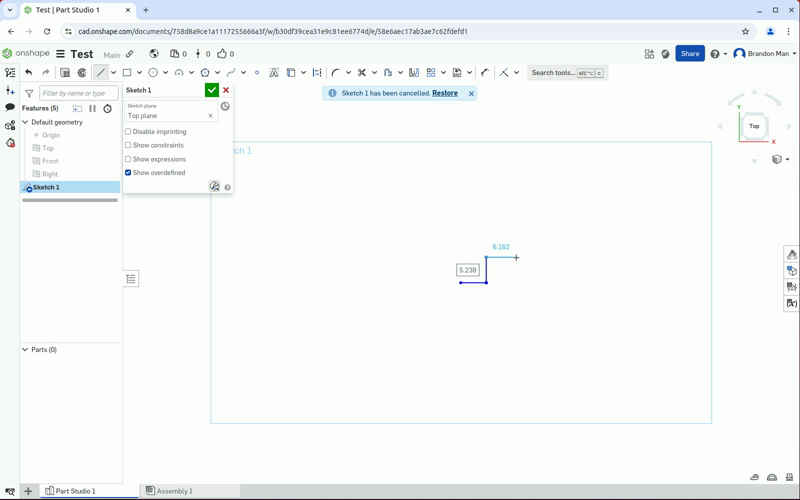
mouse_move(460, 257)
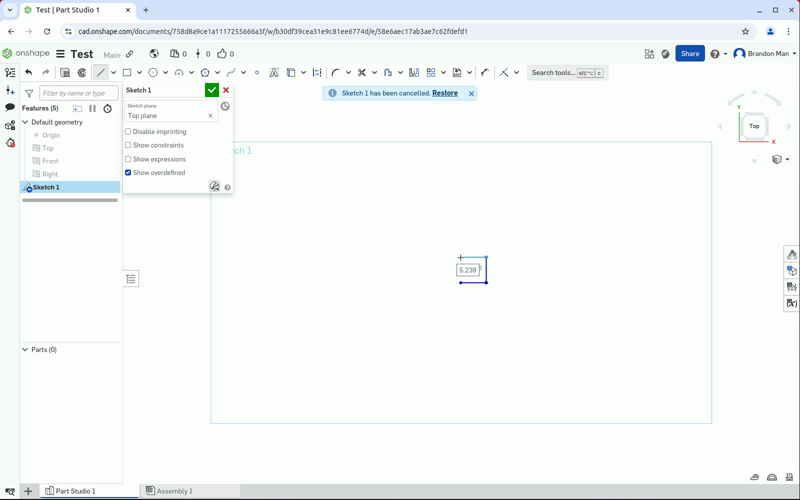
click(460, 257)
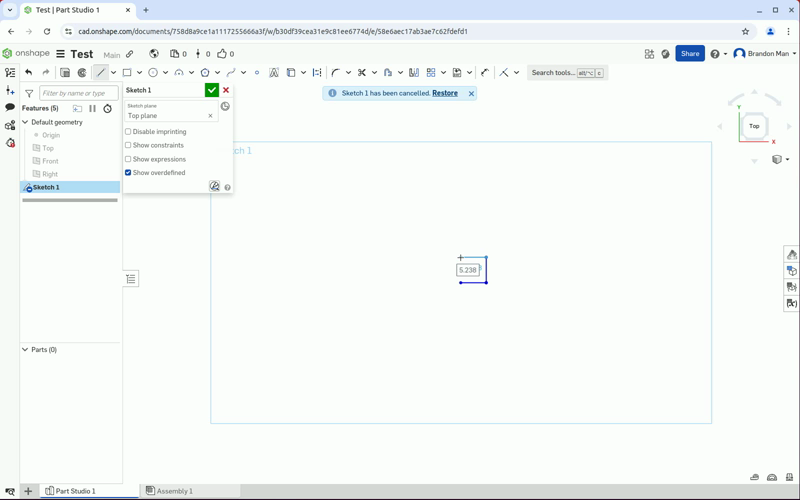
key_up(shift)
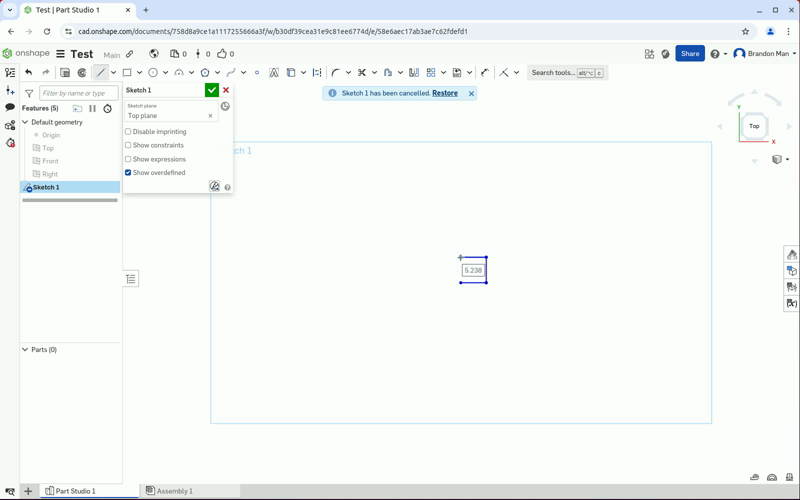
mouse_move(490, 257)
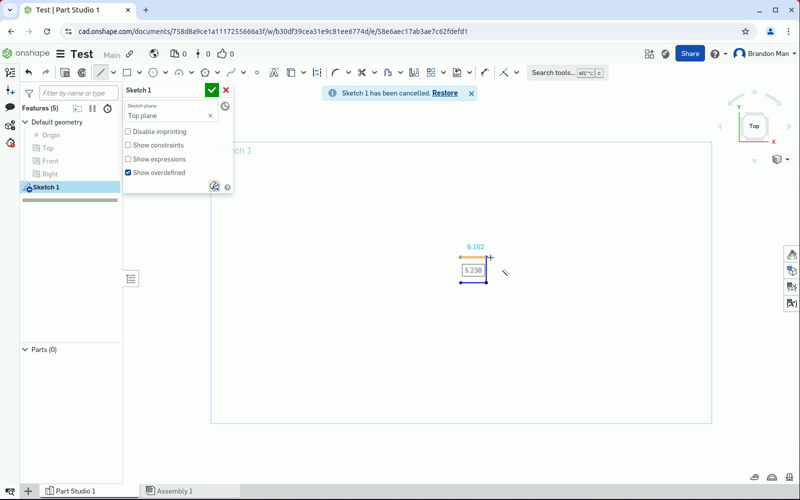
key_down(shift)
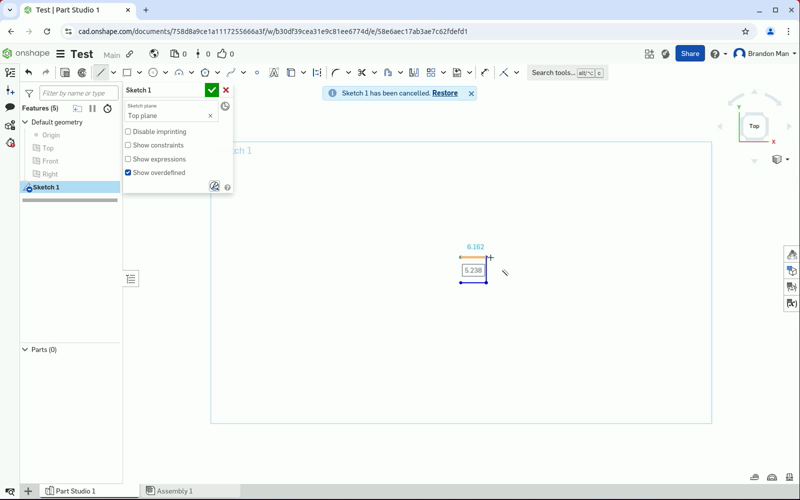
mouse_move(460, 282)
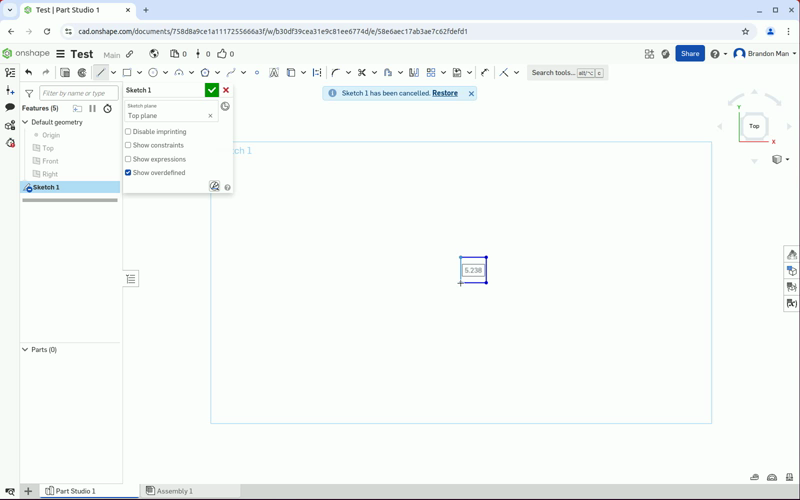
key_up(shift)
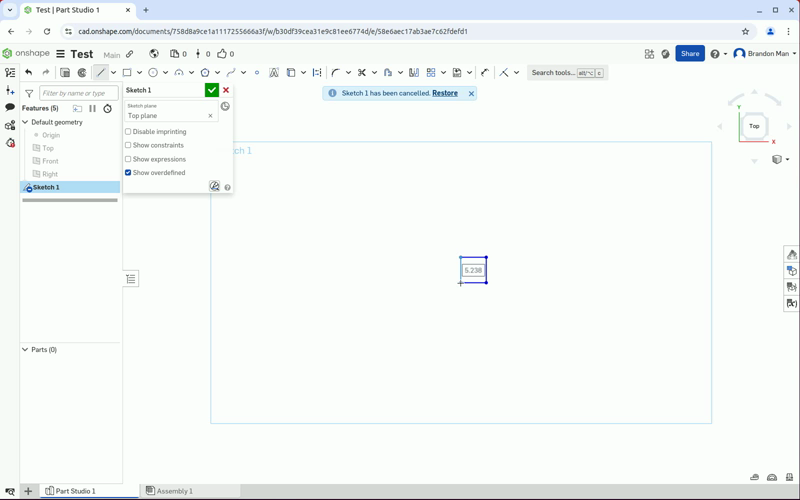
click(460, 282)
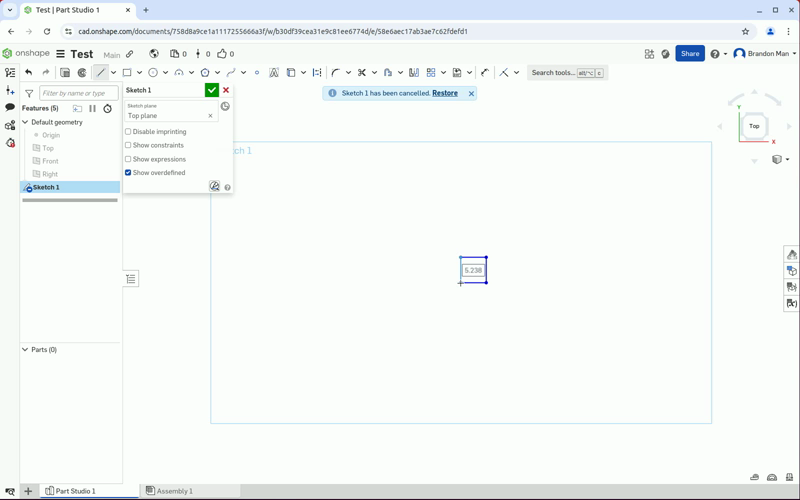
key(esc)
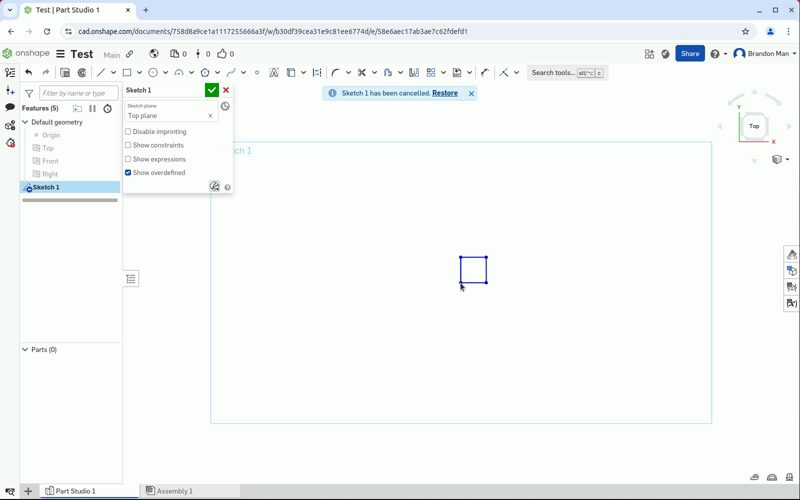
mouse_move(485, 260)
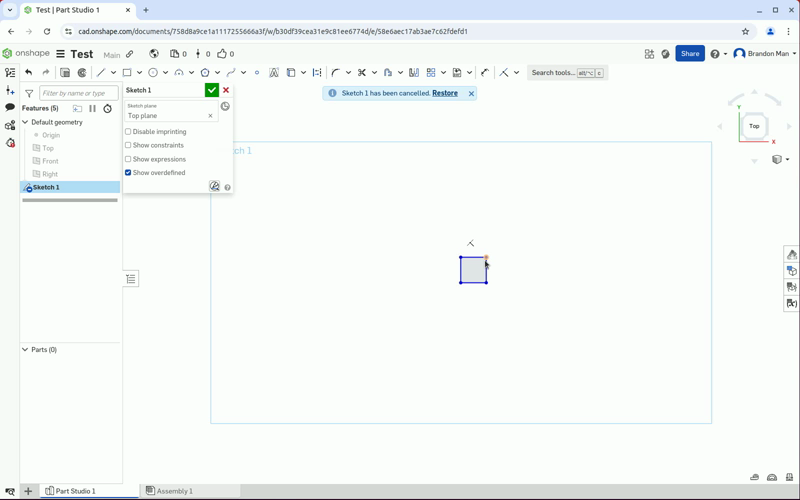
scroll(6)
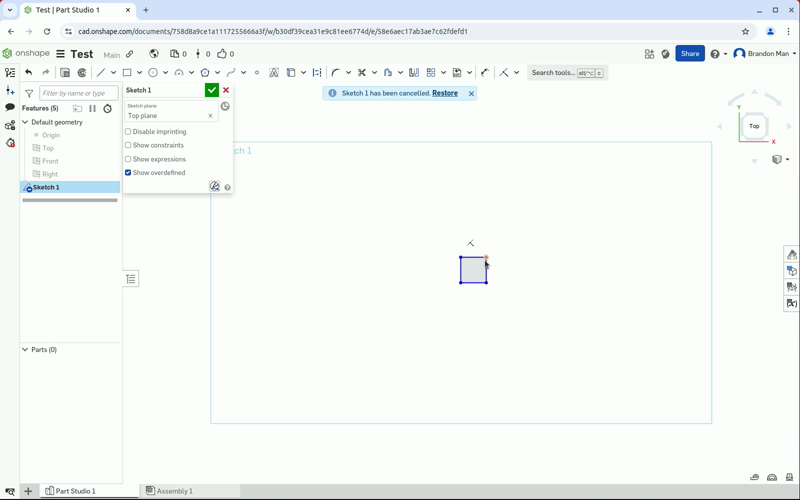
scroll(6)
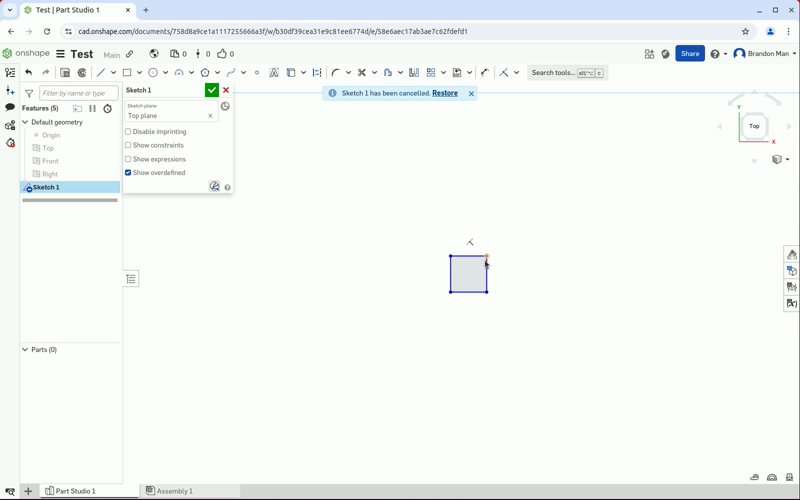
scroll(6)
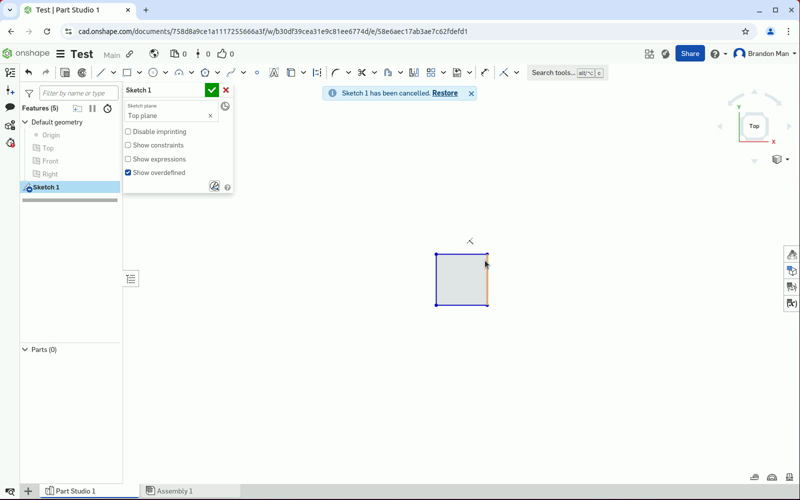
scroll(6)
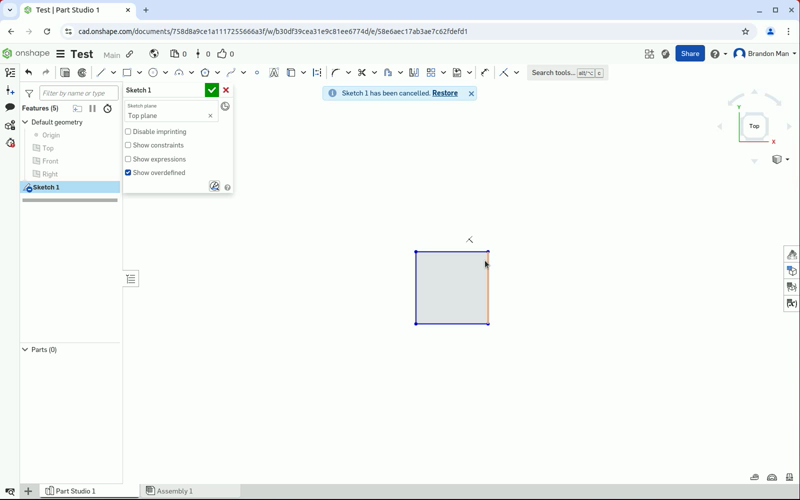
scroll(6)
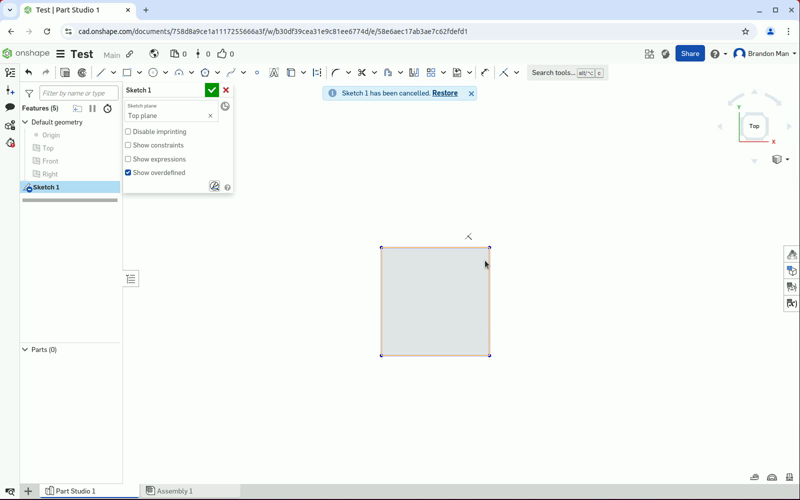
scroll(6)
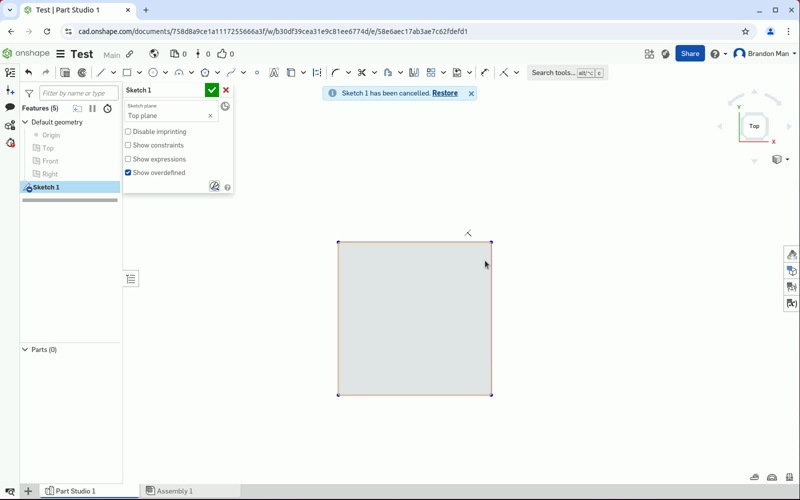
scroll(6)
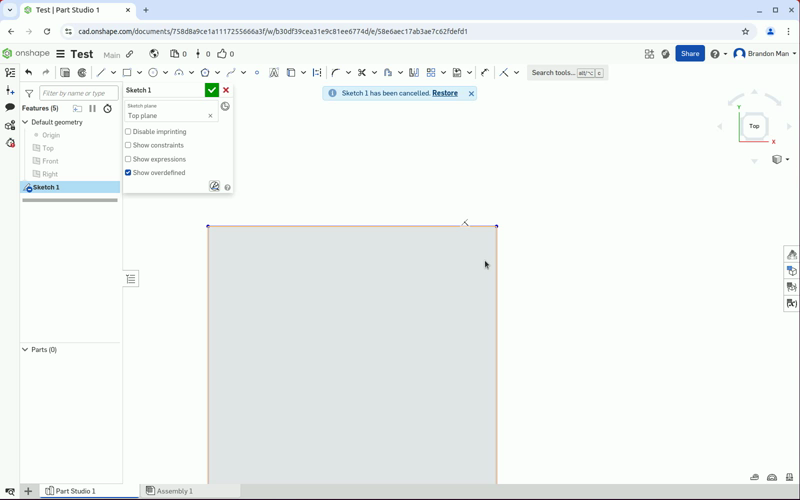
click(485, 260)
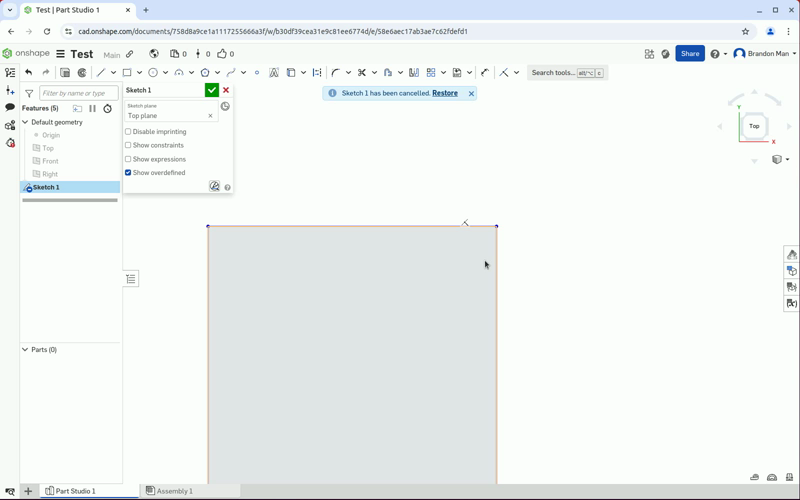
scroll(-6)
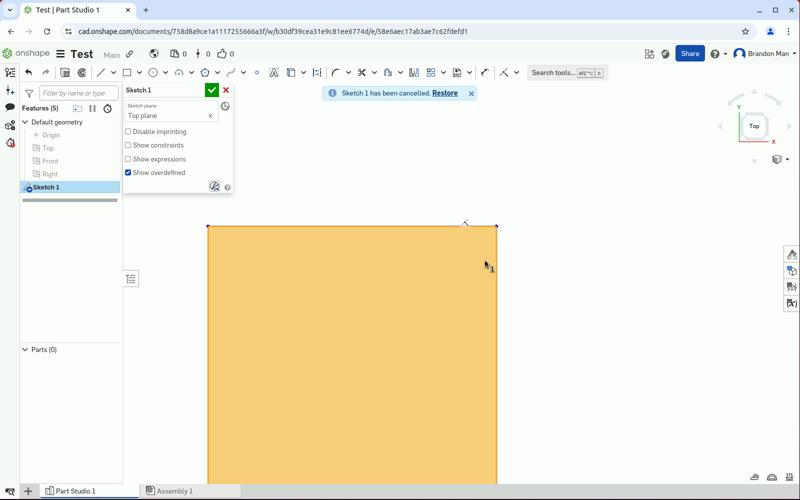
scroll(-6)
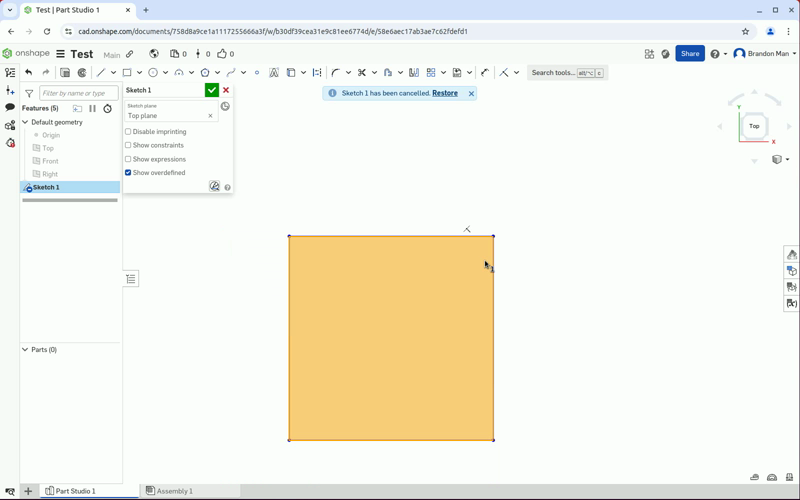
scroll(-6)
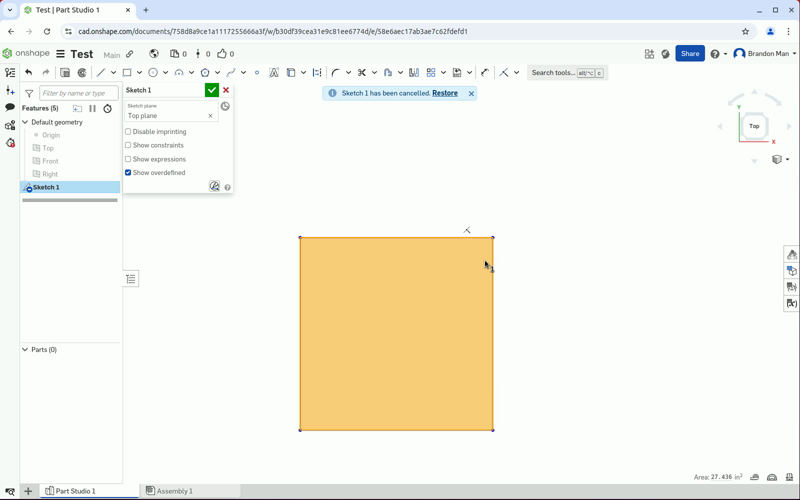
scroll(-6)
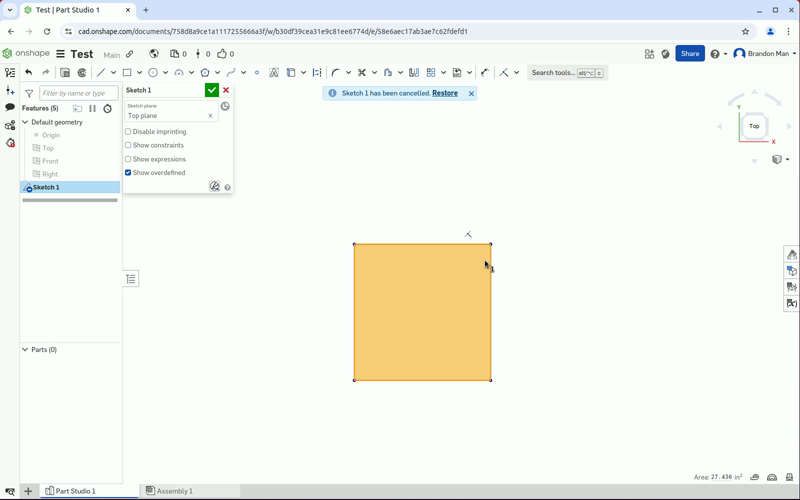
scroll(-6)
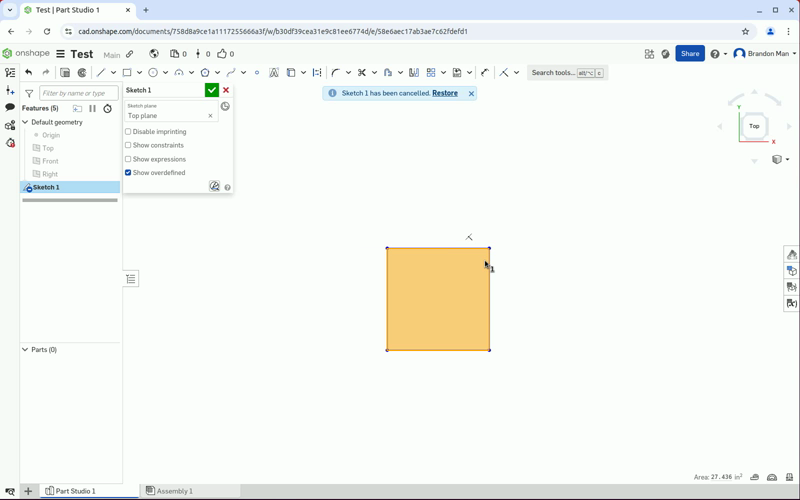
scroll(-6)
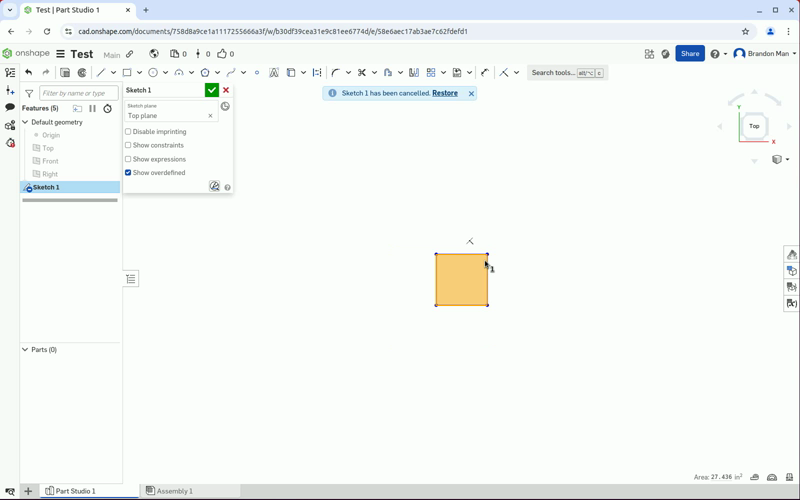
scroll(-6)
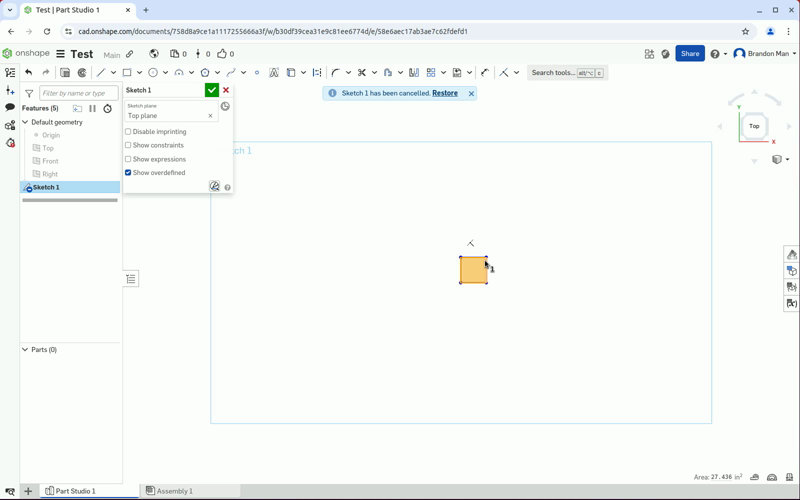
mouse_move(73, 352)
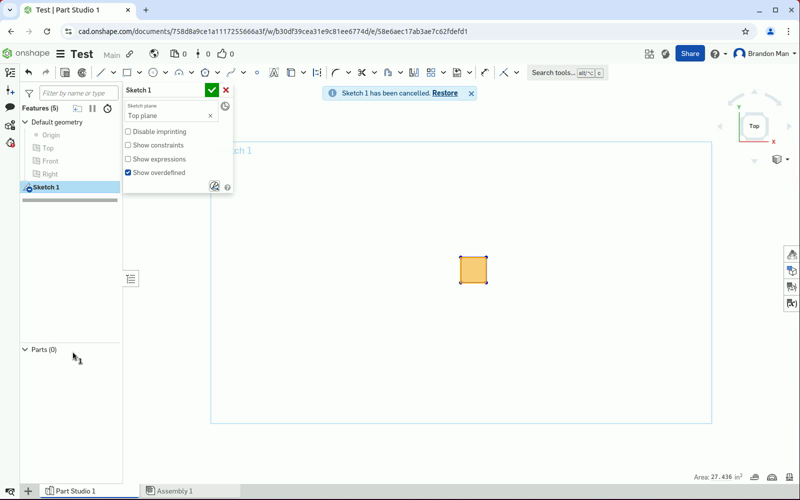
key(shift+y)
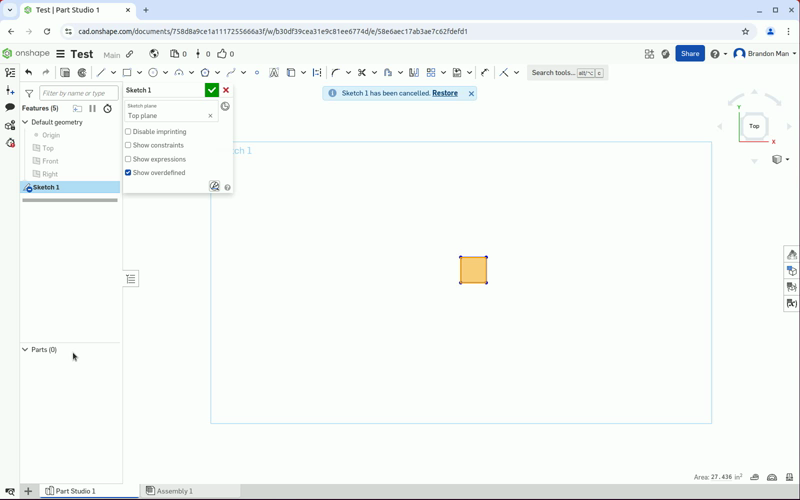
key(shift+e)
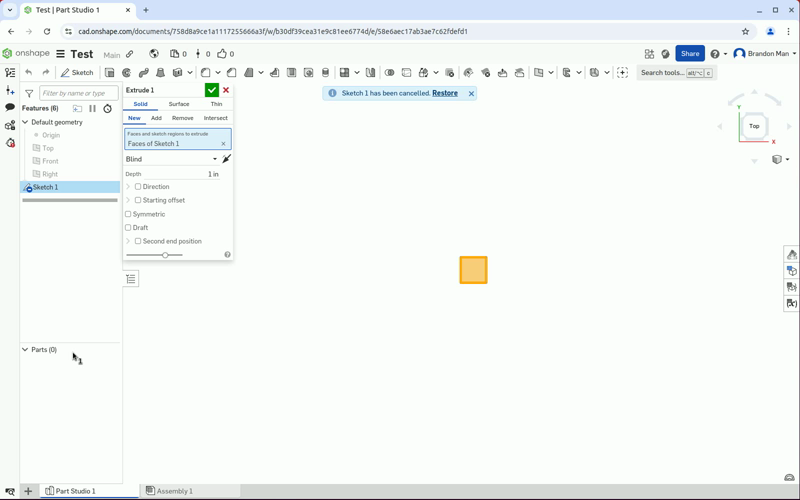
mouse_move(143, 106)
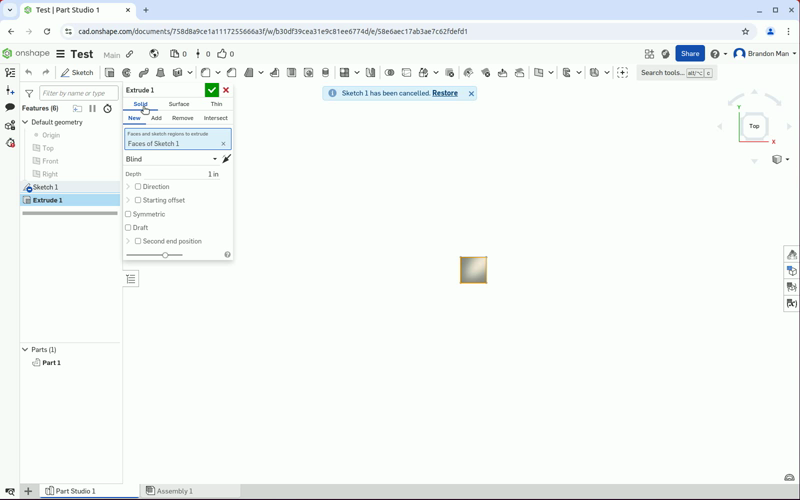
click(143, 106)
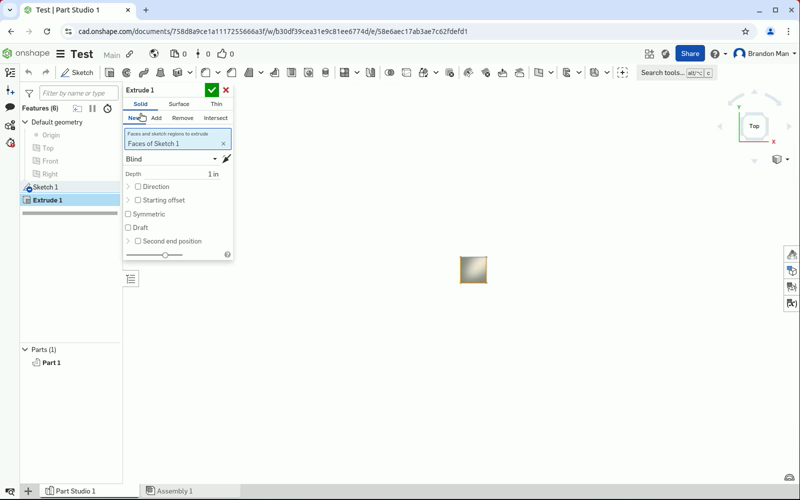
mouse_move(137, 120)
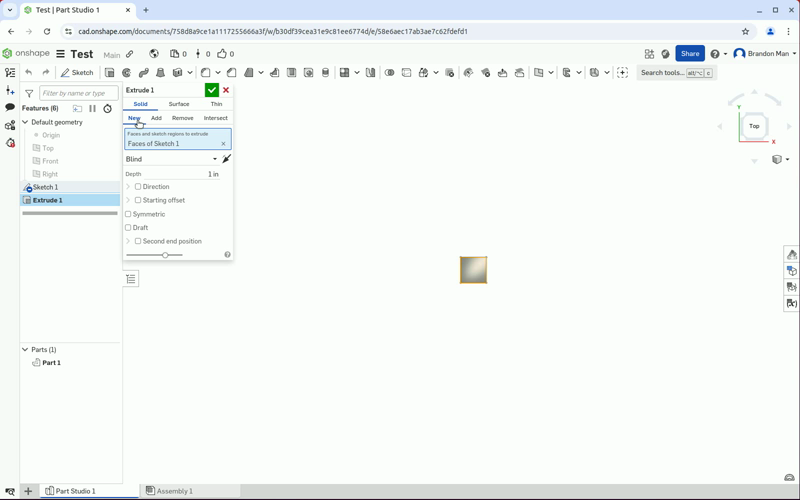
click(137, 120)
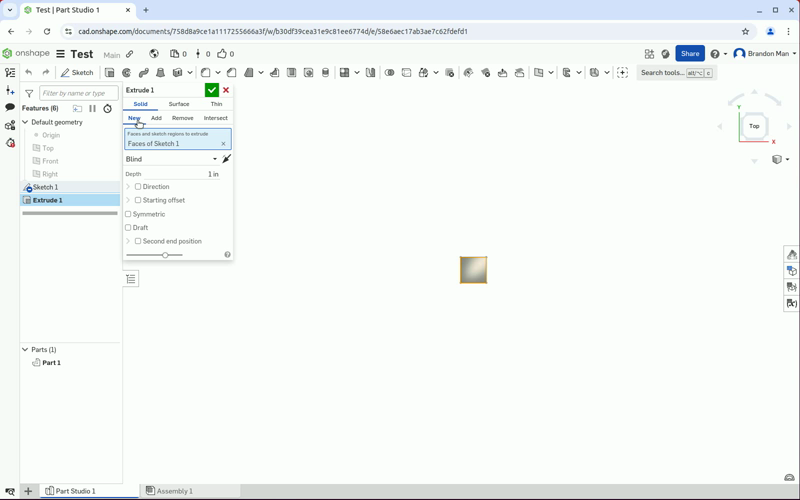
key(tab, 4)
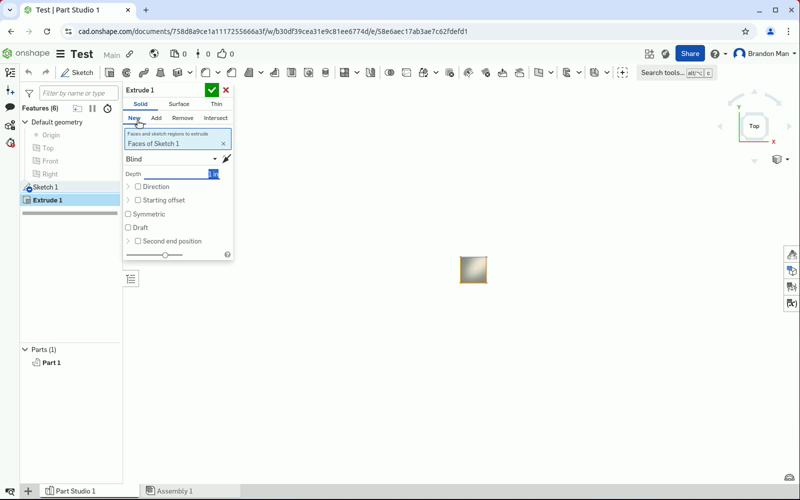
text(5.055)
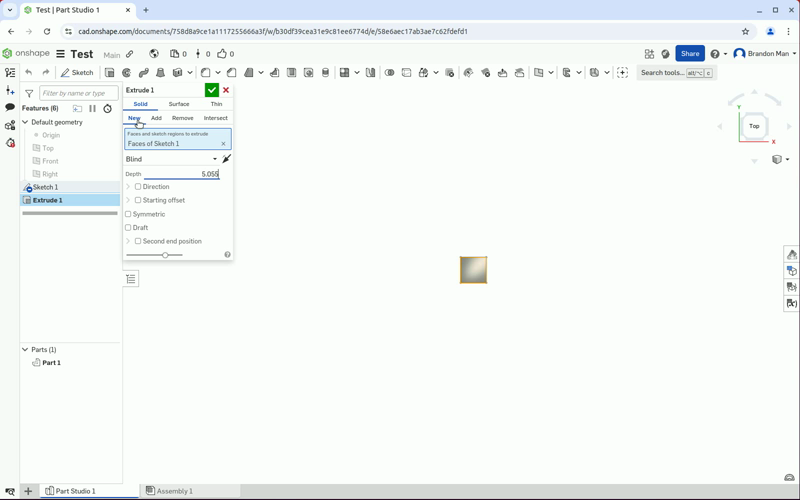
key(enter)
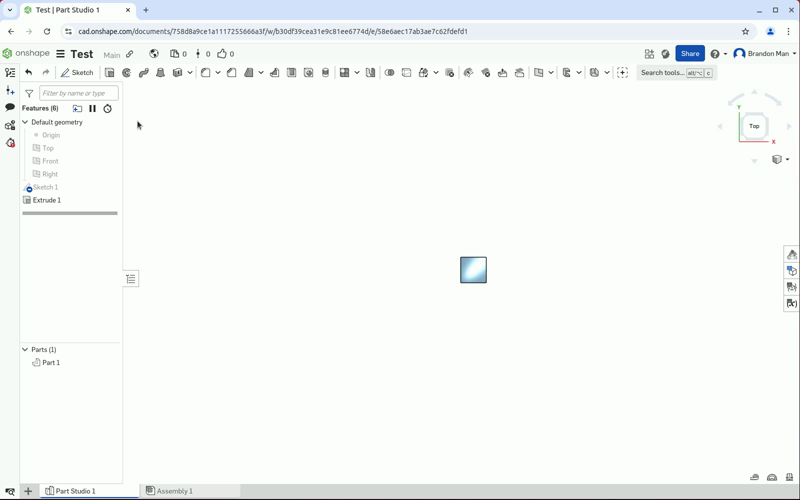
key(shift+h)
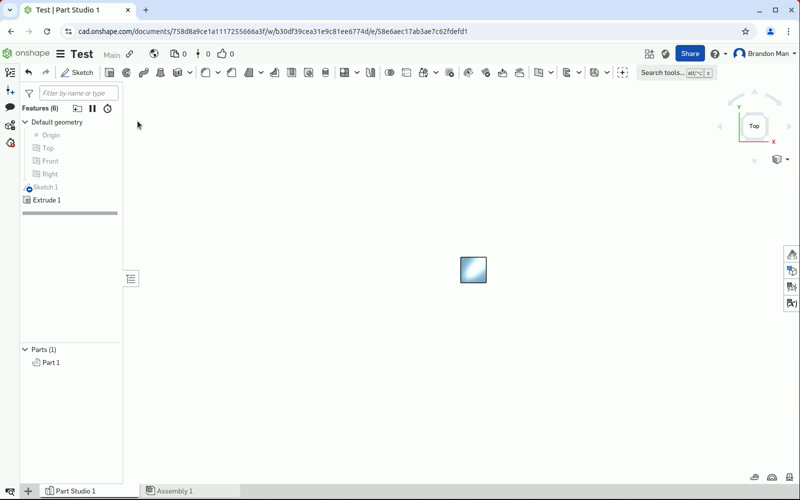
key(shift+h)
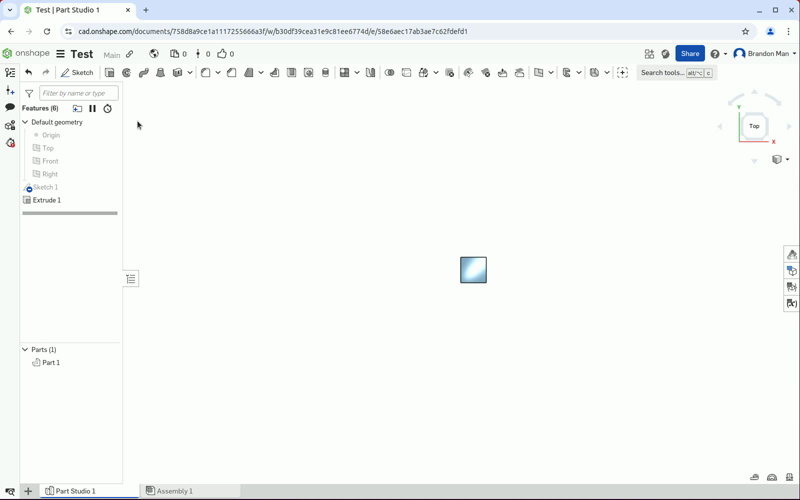
mouse_move(73, 189)
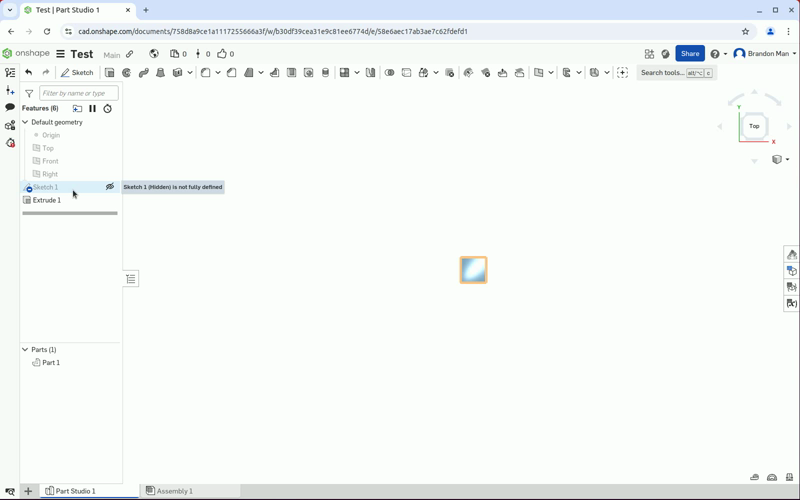
click(73, 189)
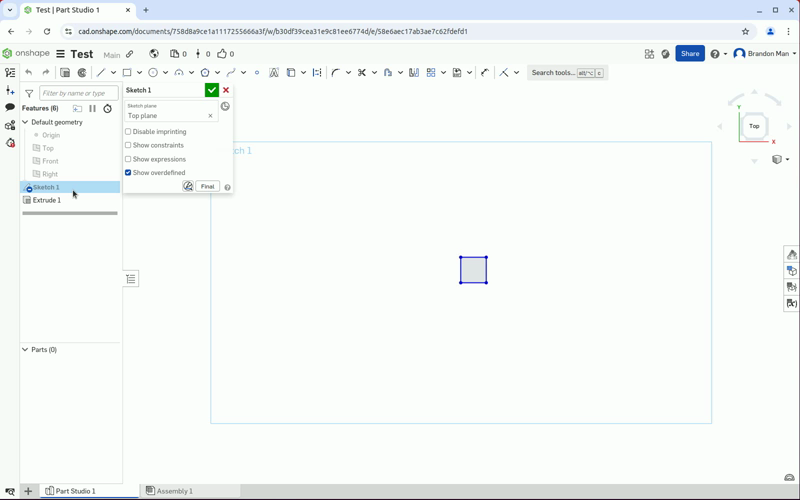
mouse_move(229, 92)
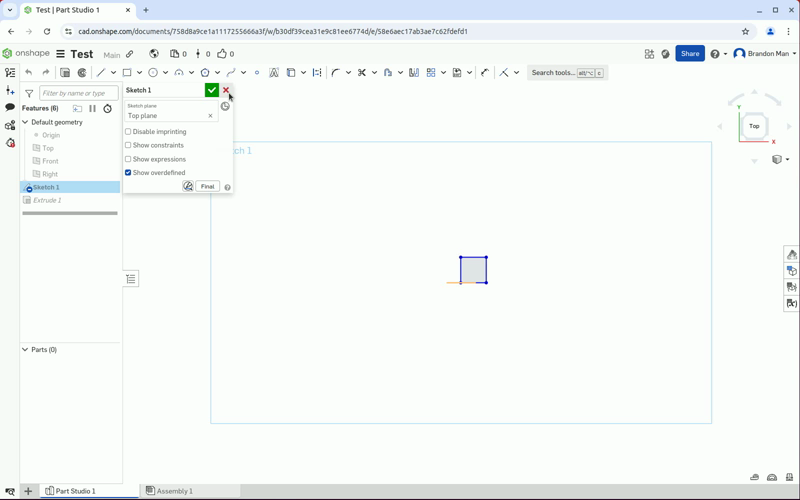
click(229, 92)
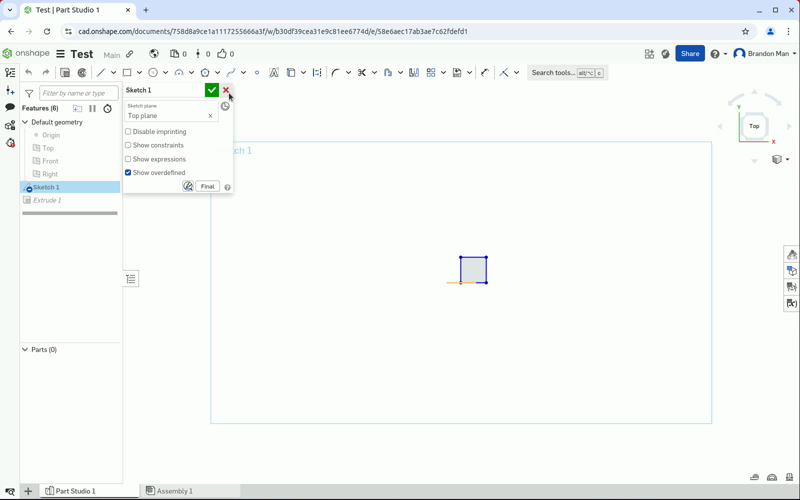
key(shift+s)
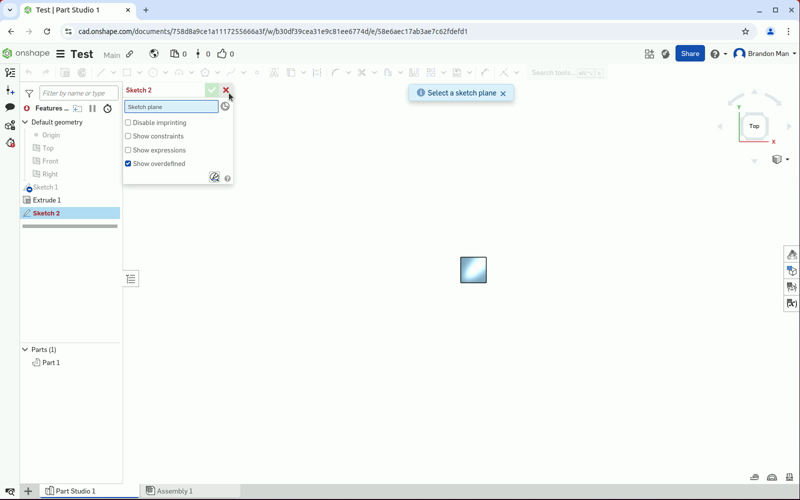
mouse_move(73, 150)
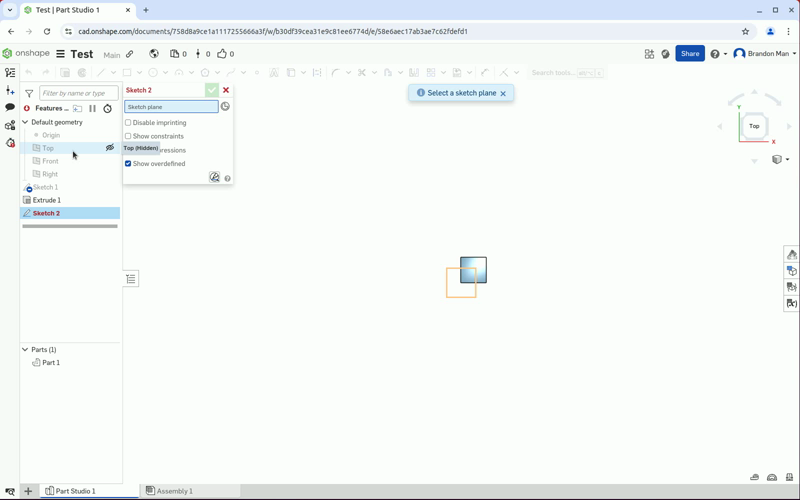
click(73, 150)
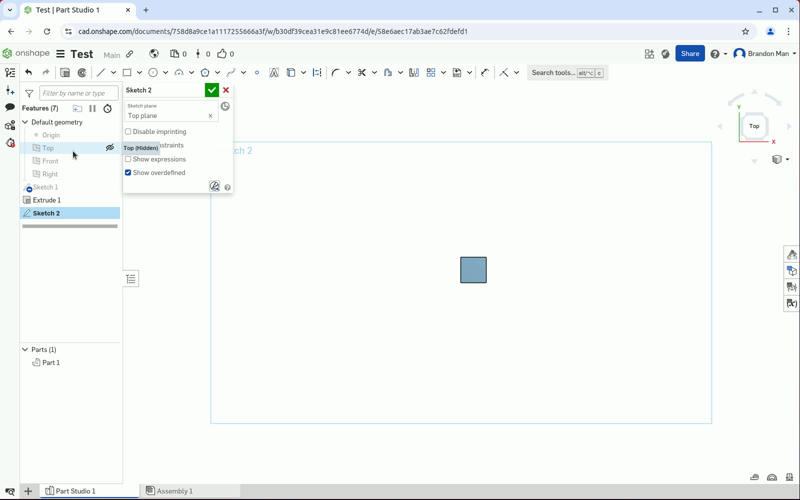
mouse_move(73, 352)
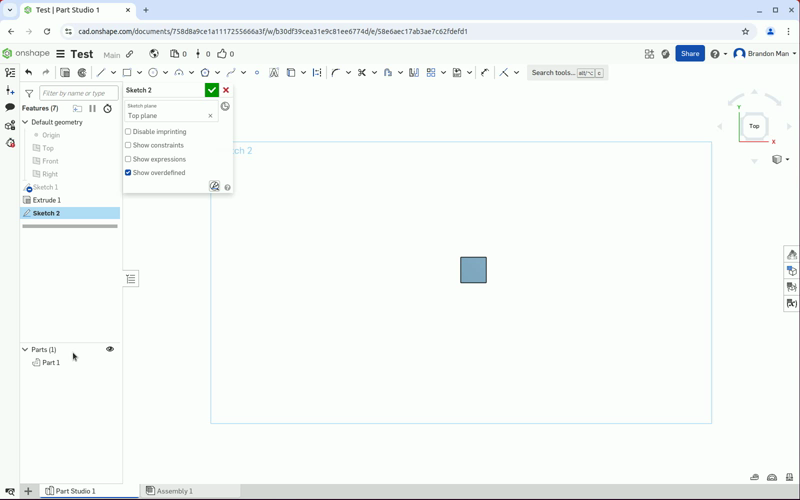
key(y)
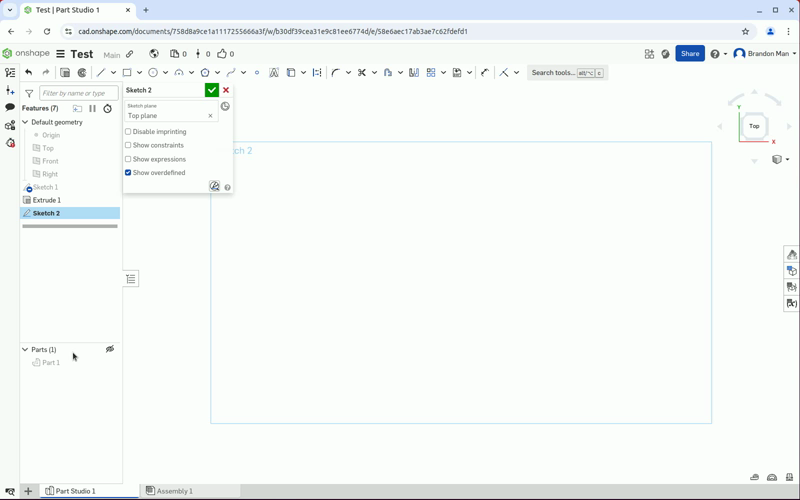
key(l)
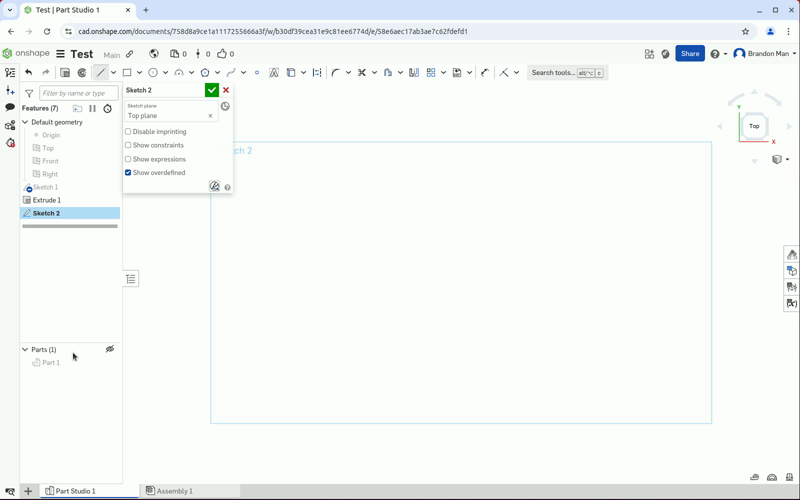
key_down(shift)
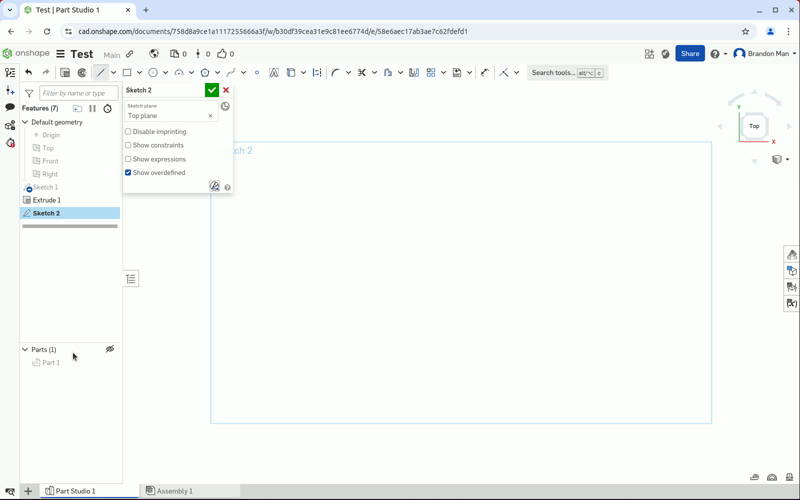
mouse_move(548, 282)
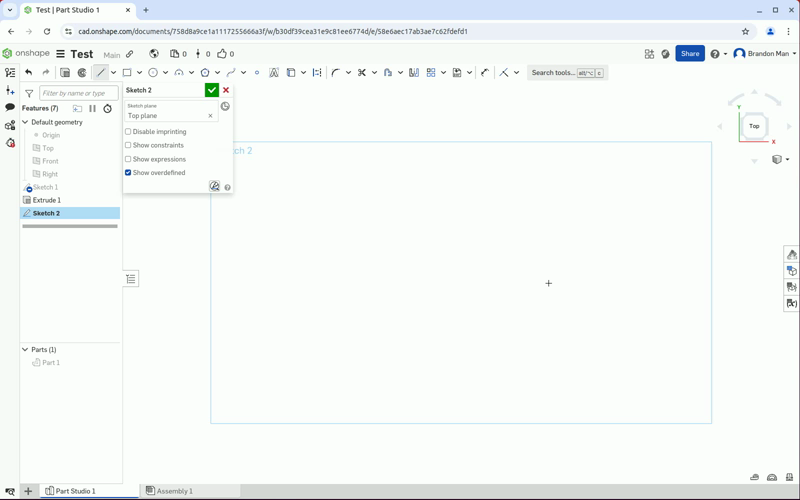
click(548, 282)
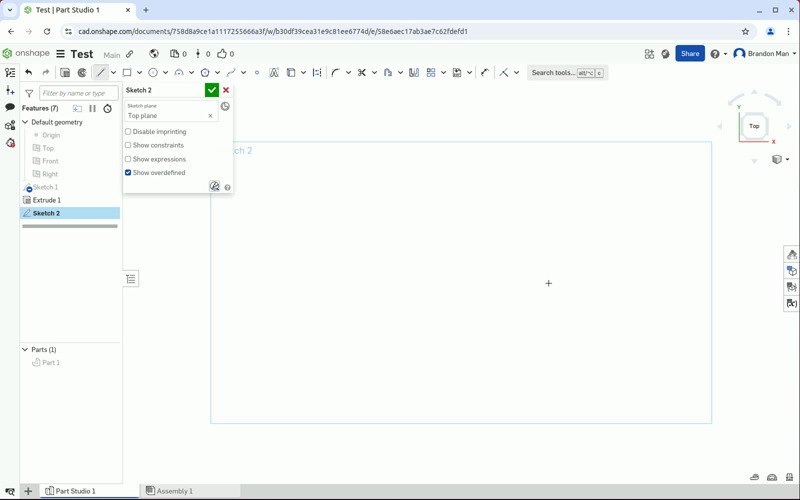
key_up(shift)
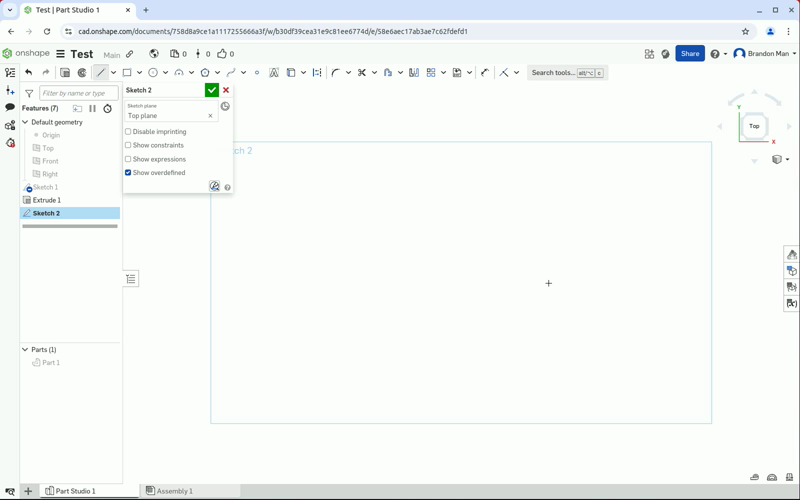
key_down(shift)
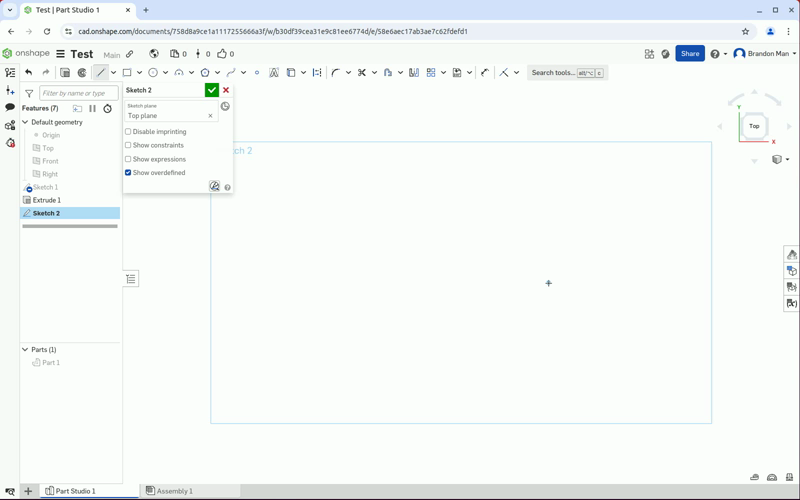
mouse_move(578, 282)
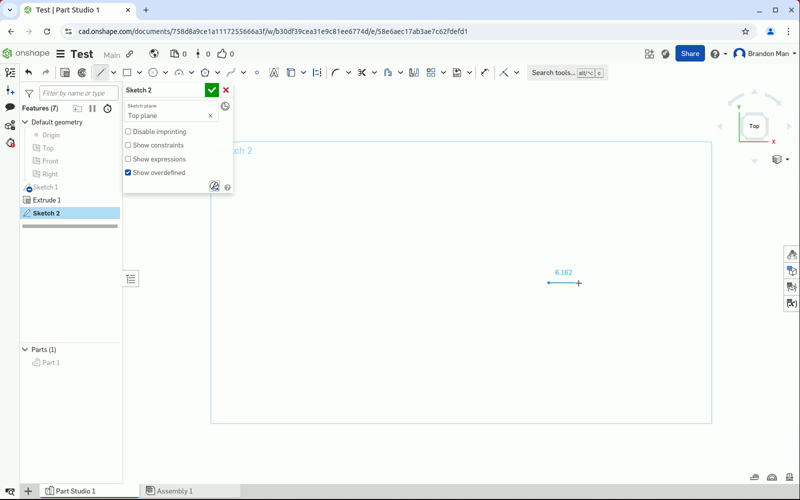
mouse_move(574, 282)
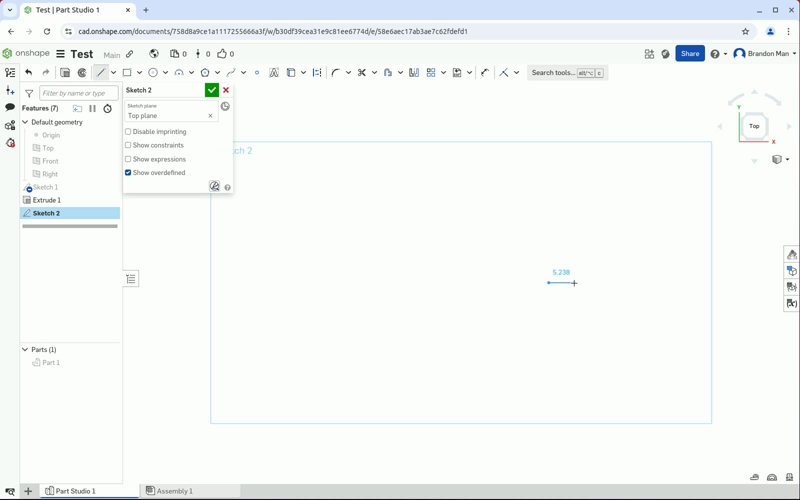
click(574, 282)
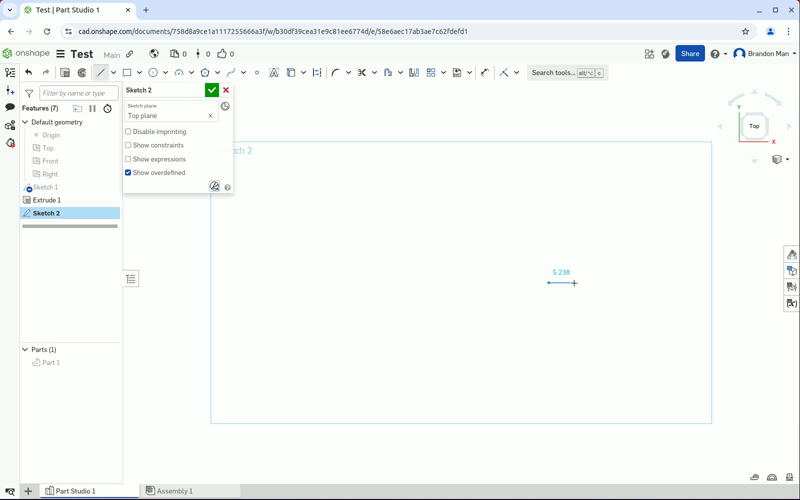
key_up(shift)
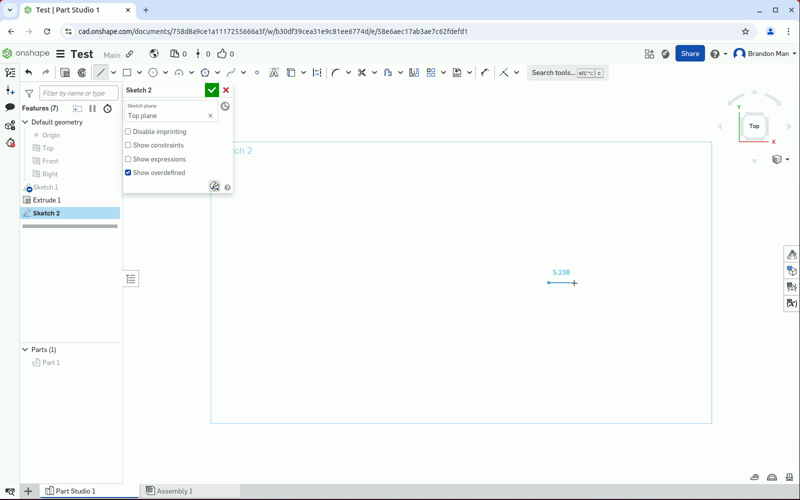
key_down(shift)
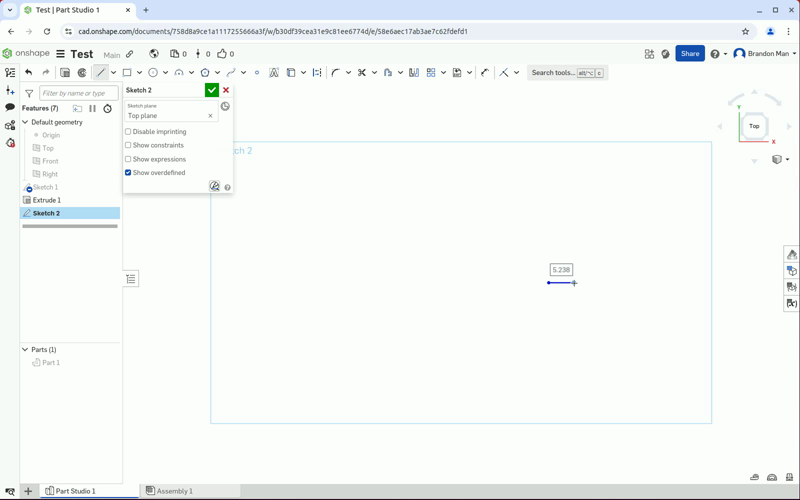
mouse_move(589, 282)
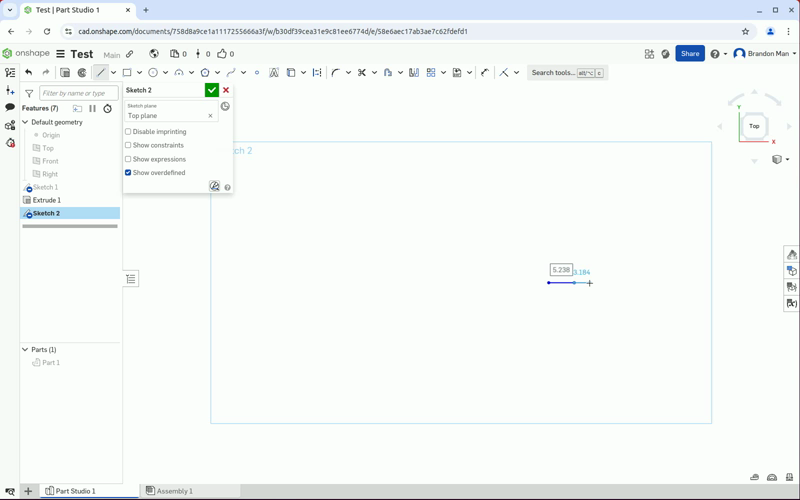
mouse_move(574, 257)
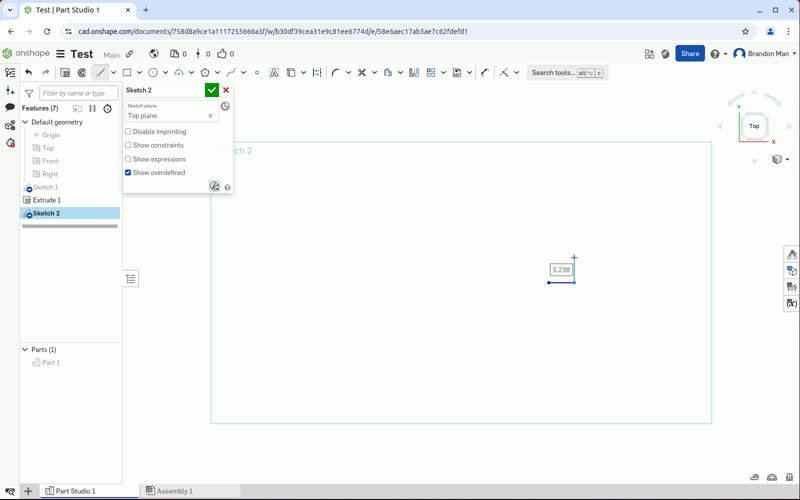
click(574, 257)
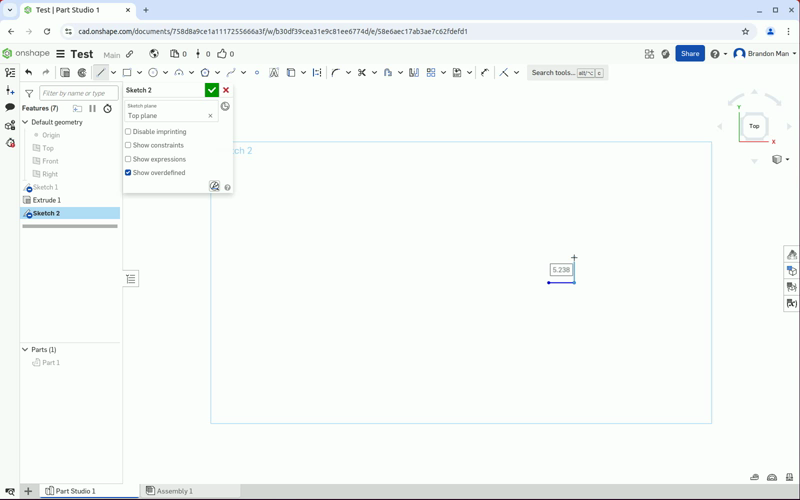
key_up(shift)
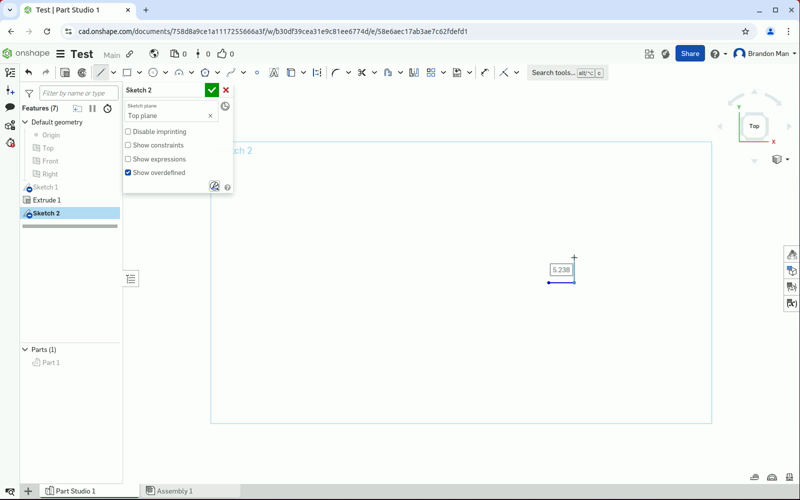
key_down(shift)
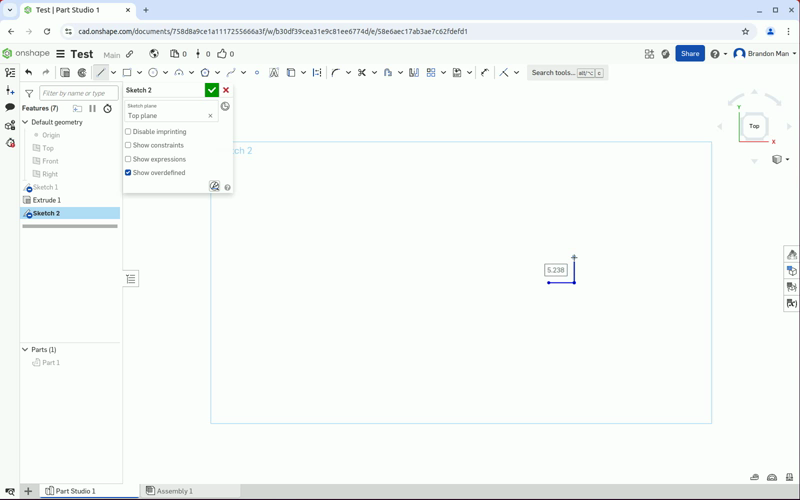
mouse_move(589, 257)
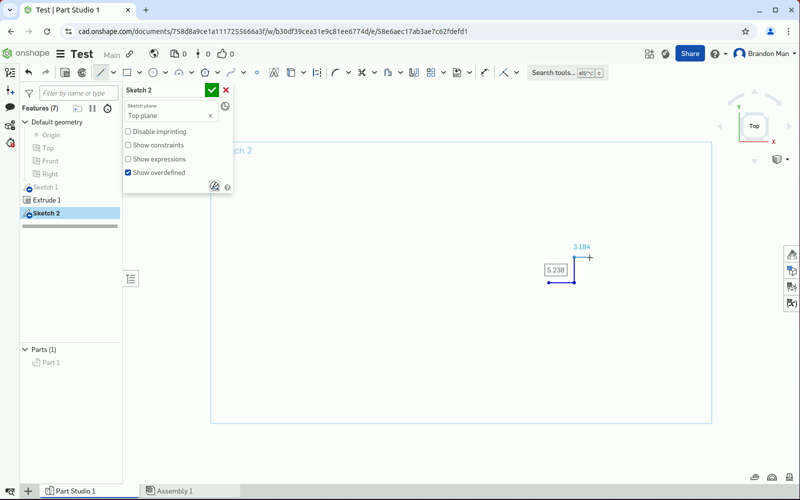
mouse_move(548, 257)
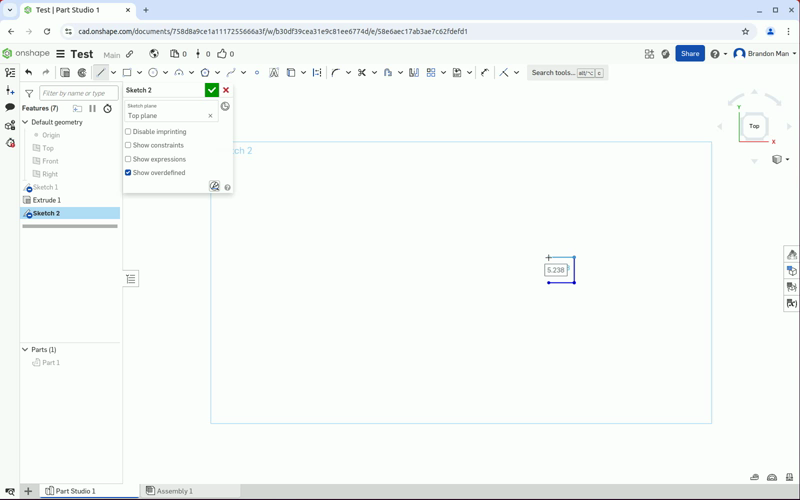
click(548, 257)
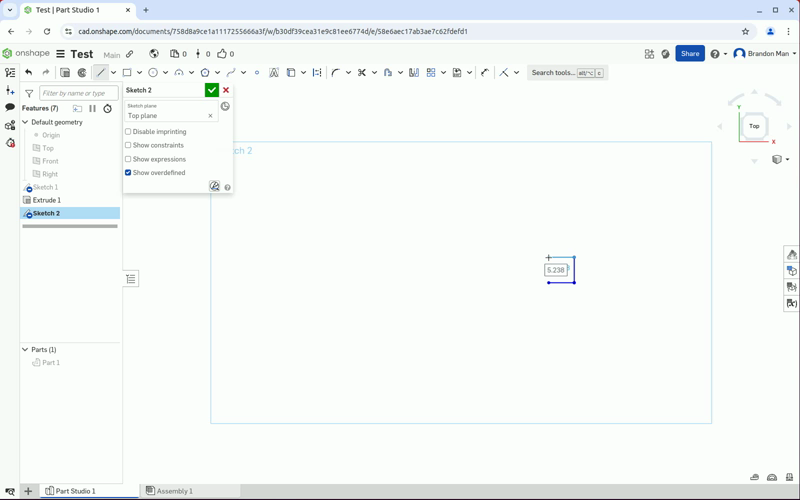
key_up(shift)
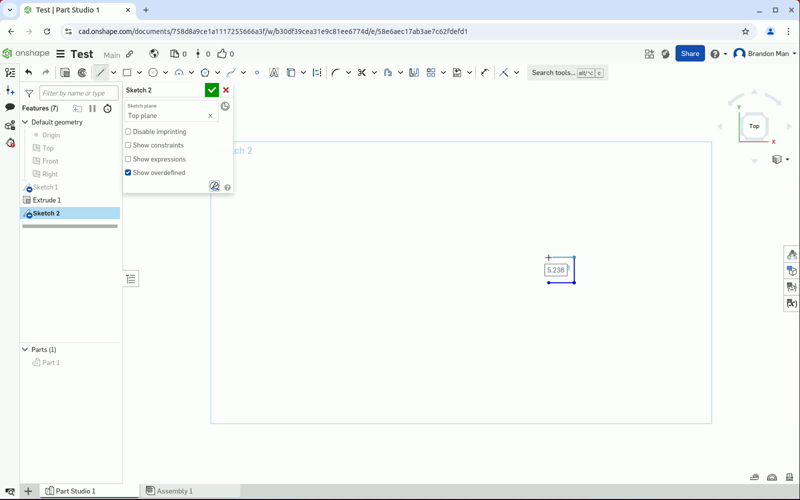
mouse_move(578, 257)
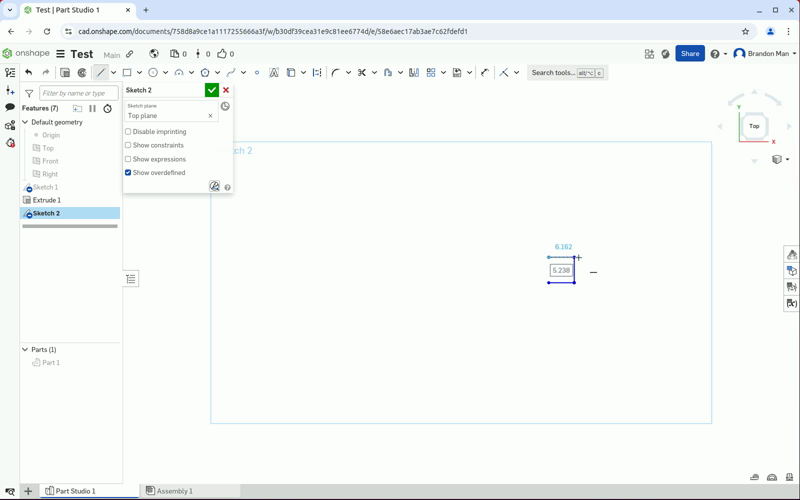
key_down(shift)
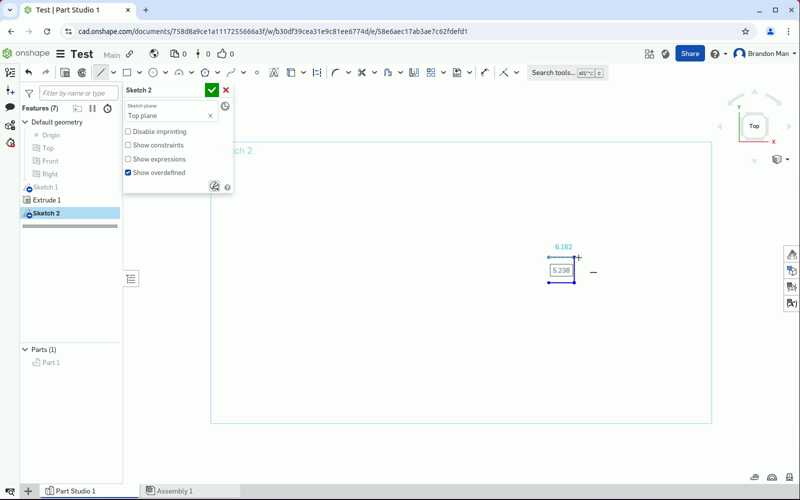
mouse_move(548, 282)
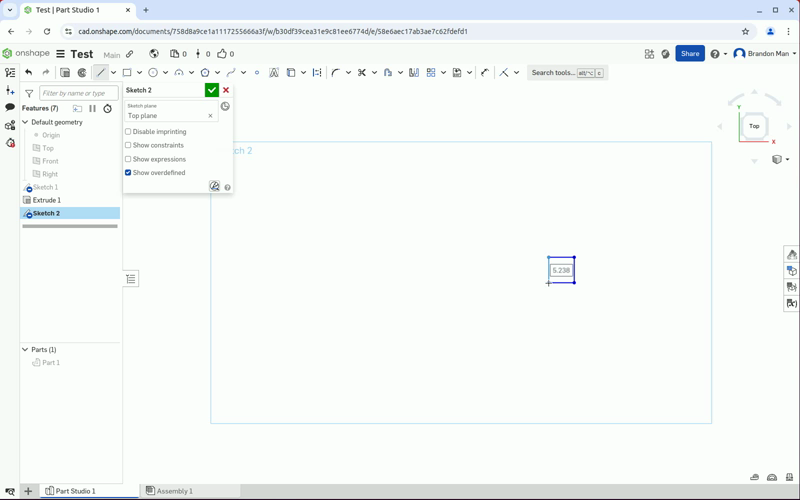
key_up(shift)
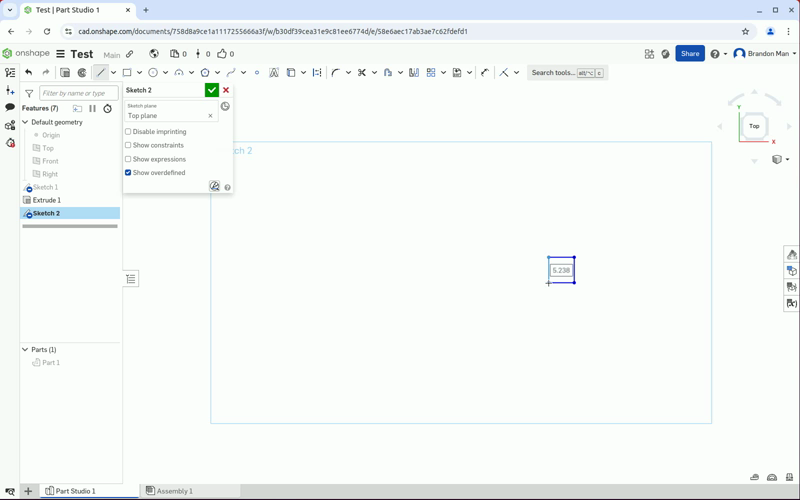
click(548, 282)
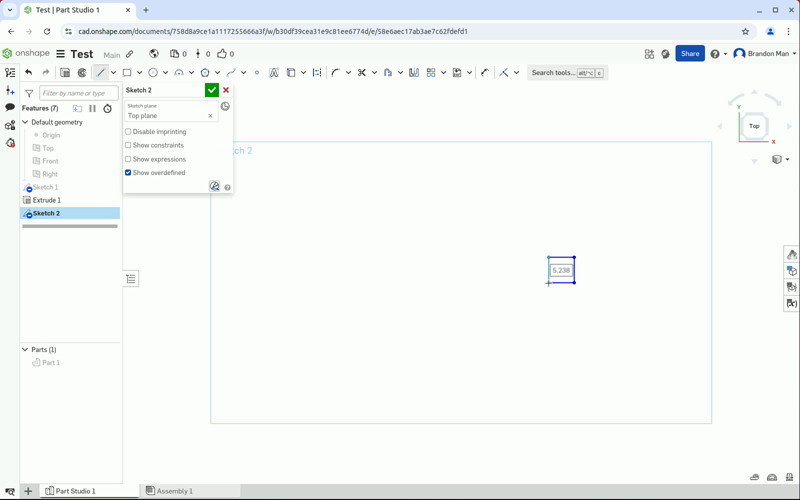
key(esc)
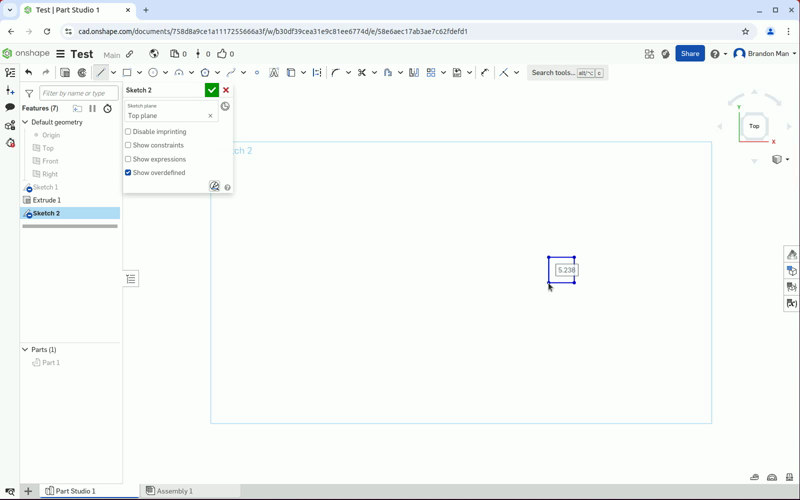
mouse_move(560, 259)
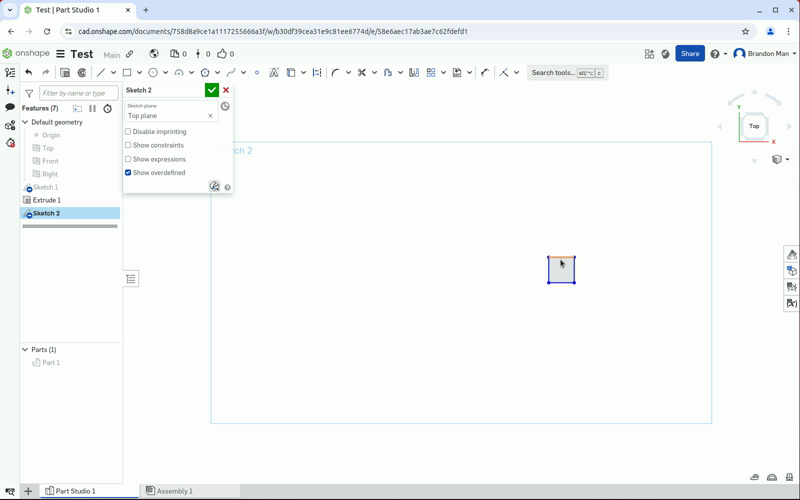
scroll(6)
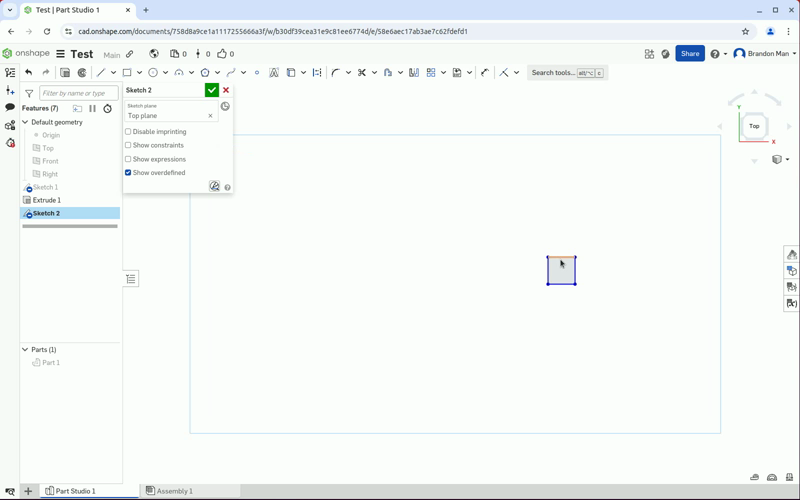
scroll(6)
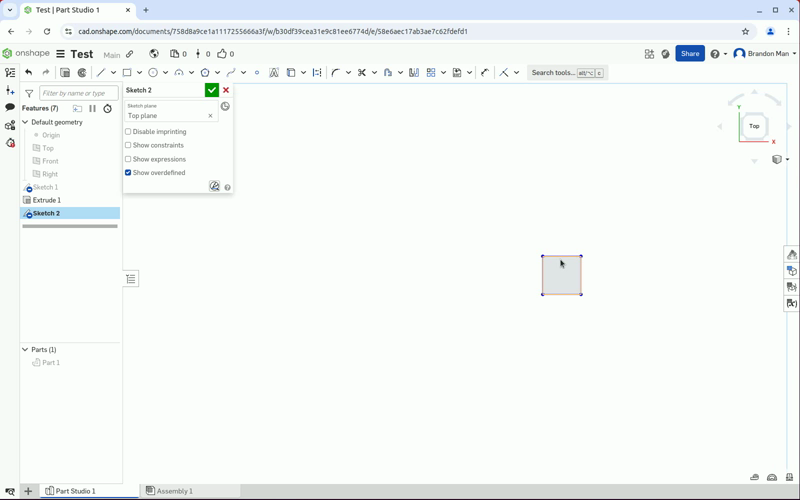
scroll(6)
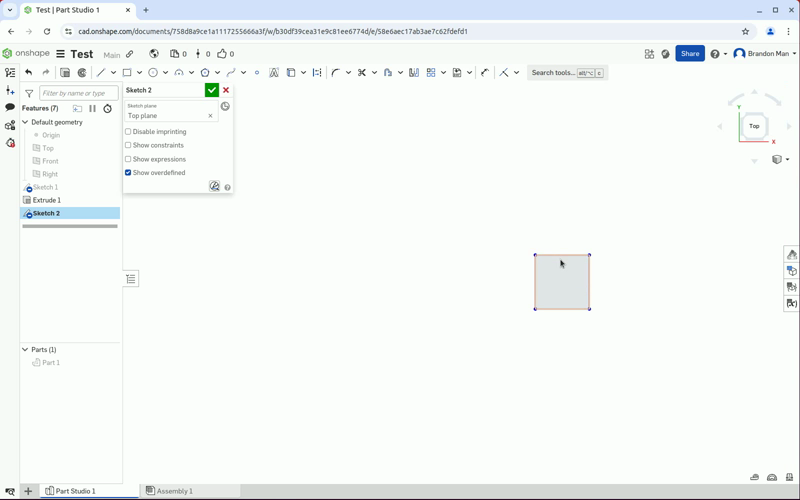
scroll(6)
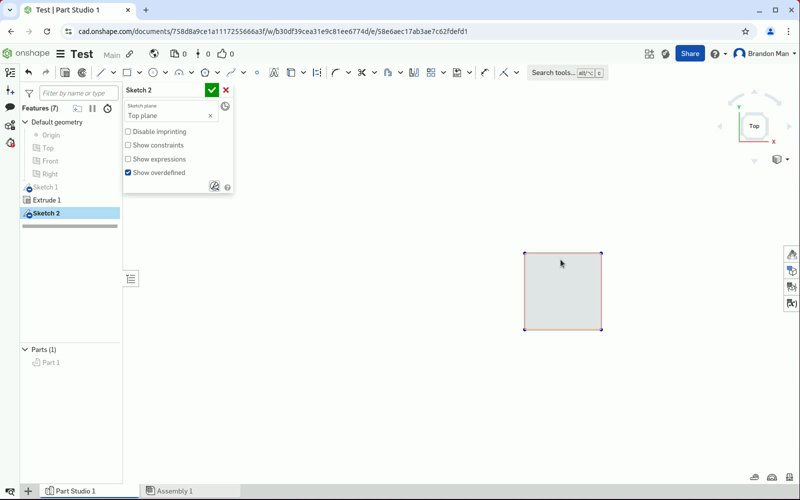
scroll(6)
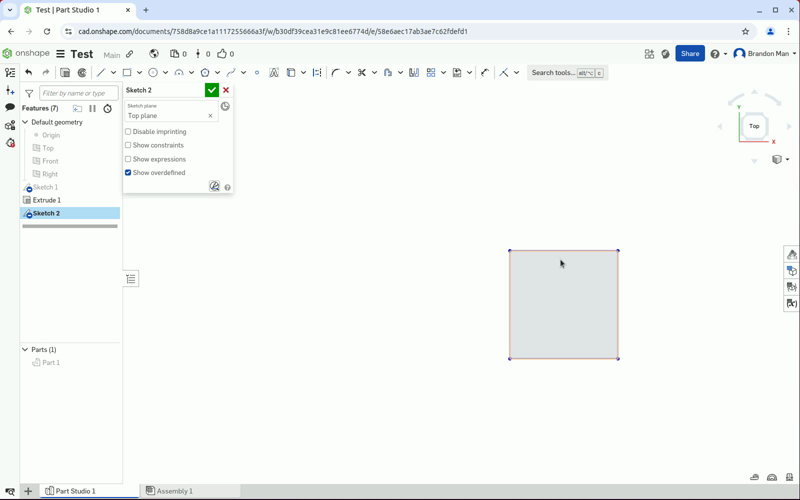
scroll(6)
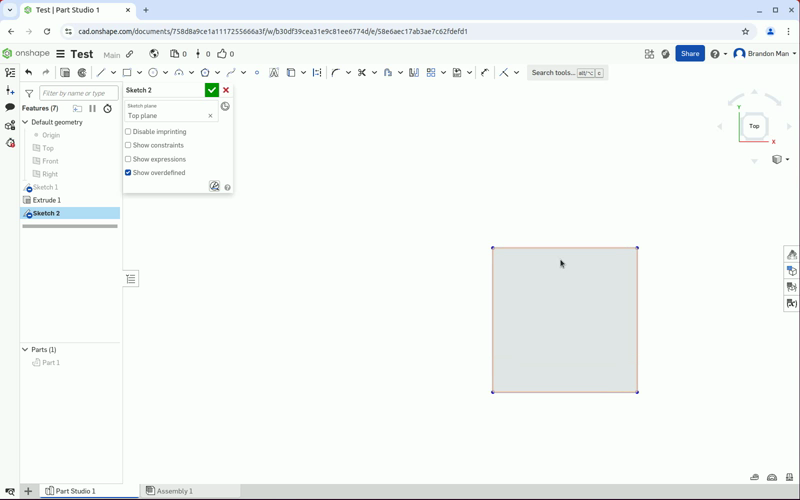
scroll(6)
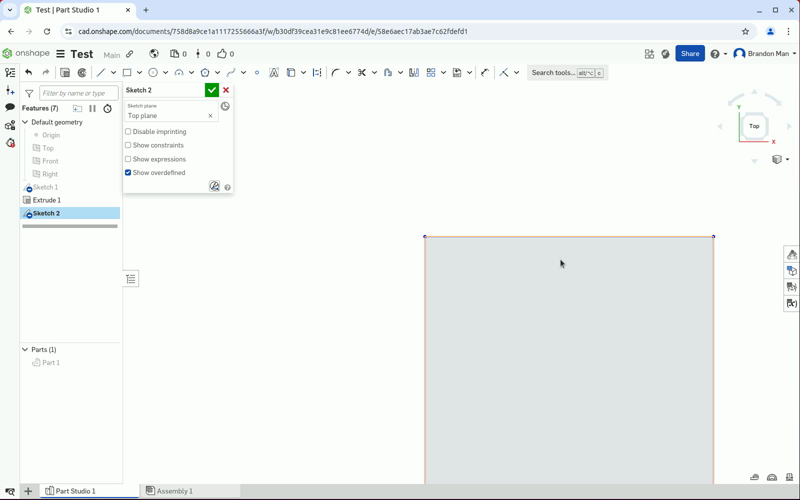
click(560, 259)
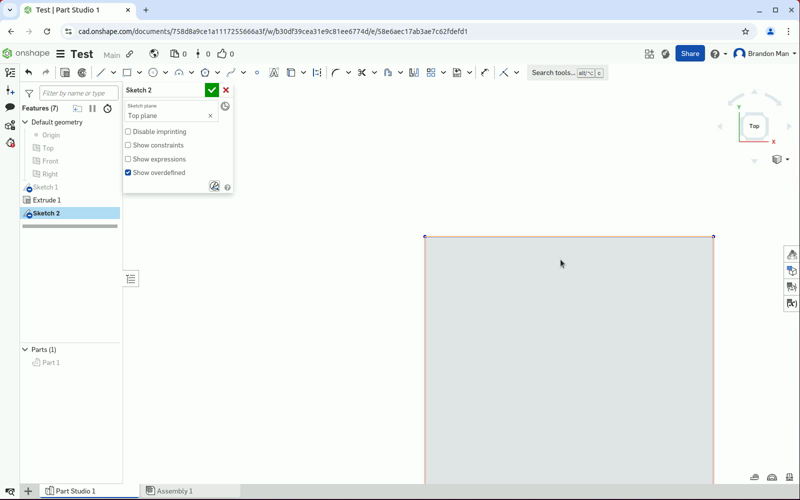
scroll(-6)
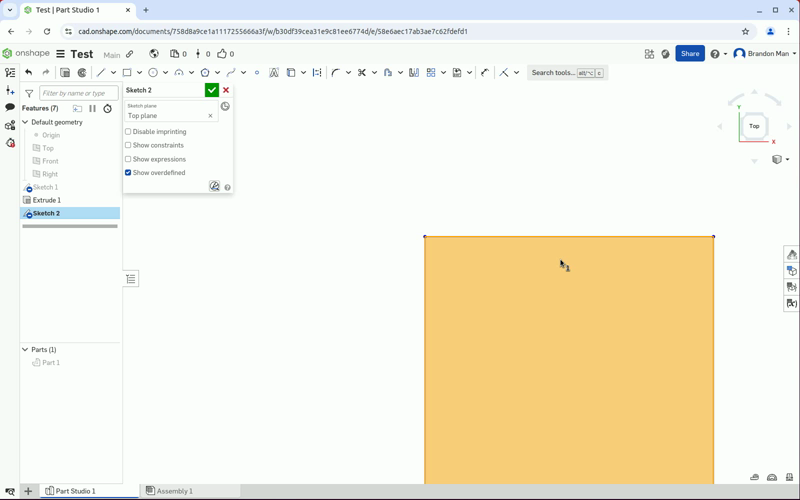
scroll(-6)
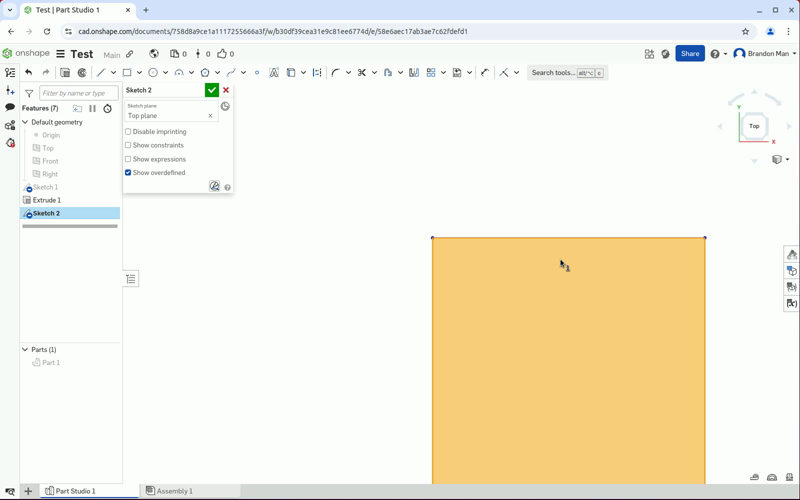
scroll(-6)
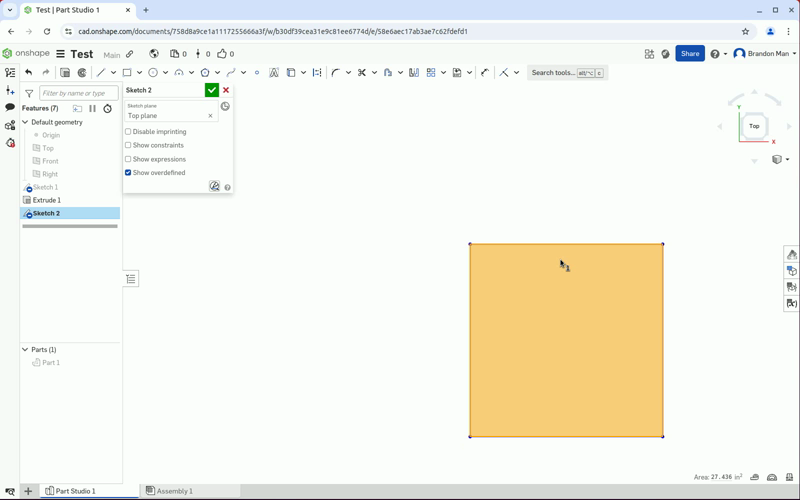
scroll(-6)
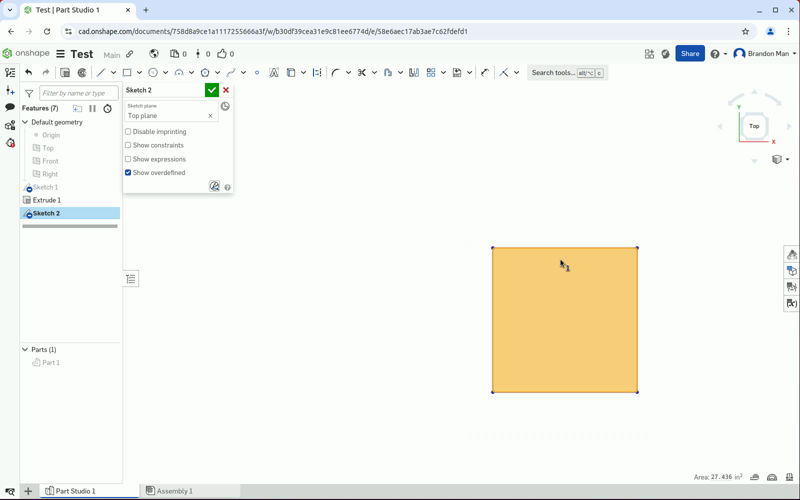
scroll(-6)
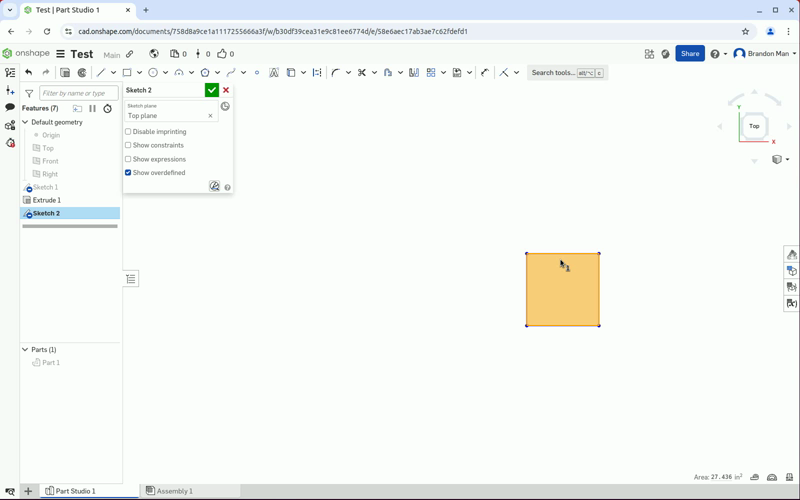
scroll(-6)
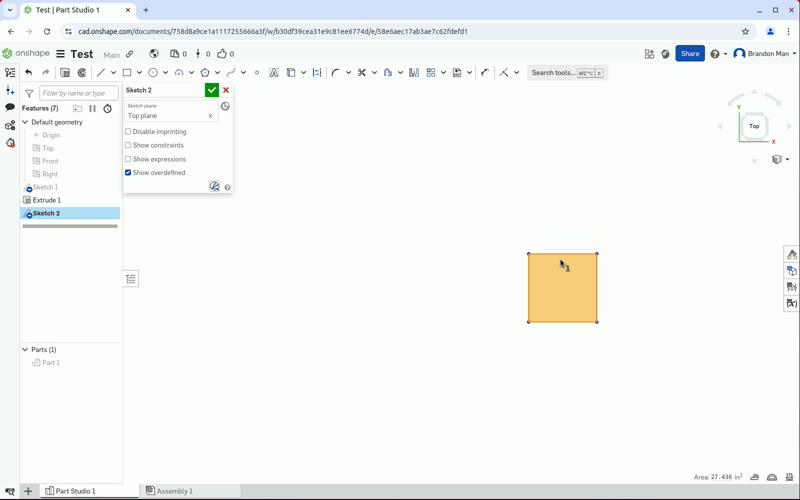
scroll(-6)
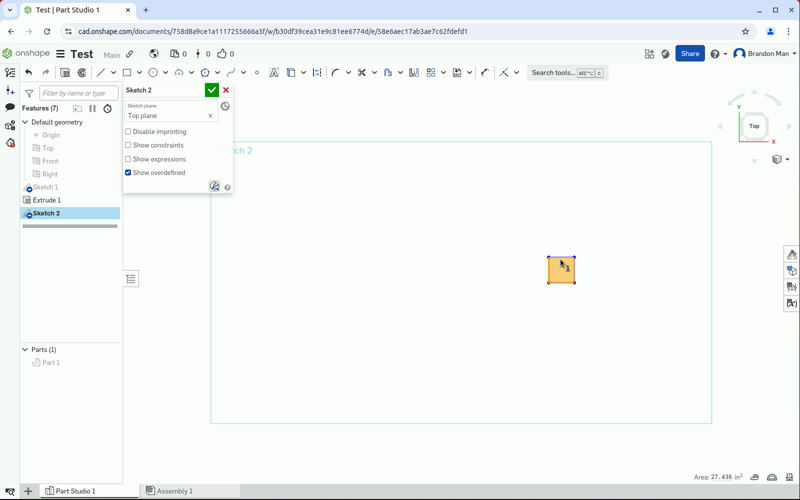
mouse_move(73, 352)
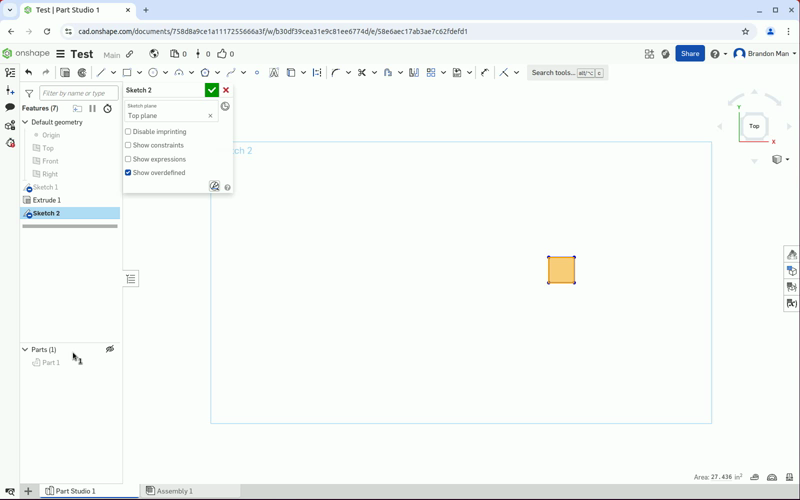
key(shift+y)
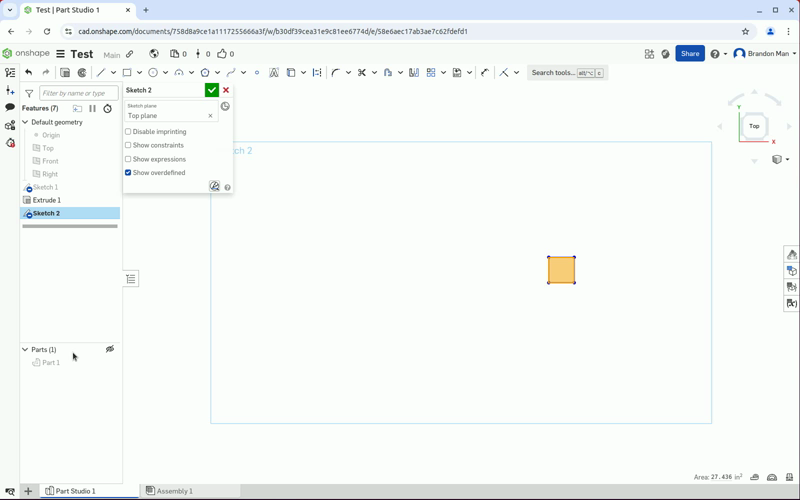
key(shift+e)
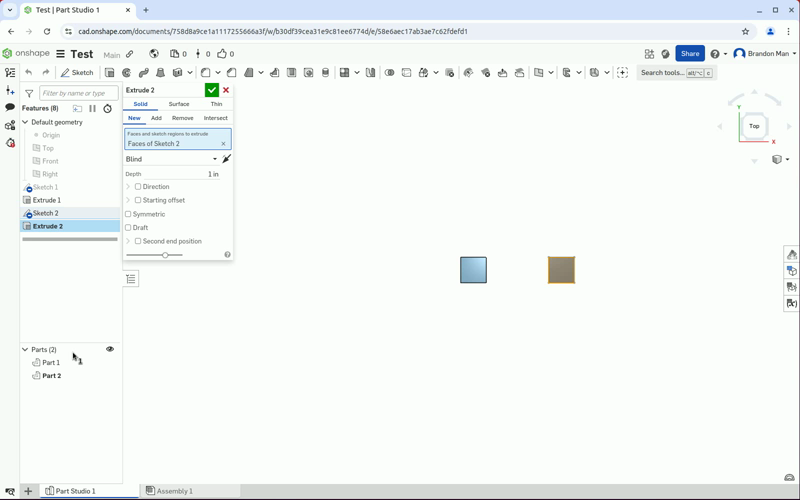
mouse_move(143, 106)
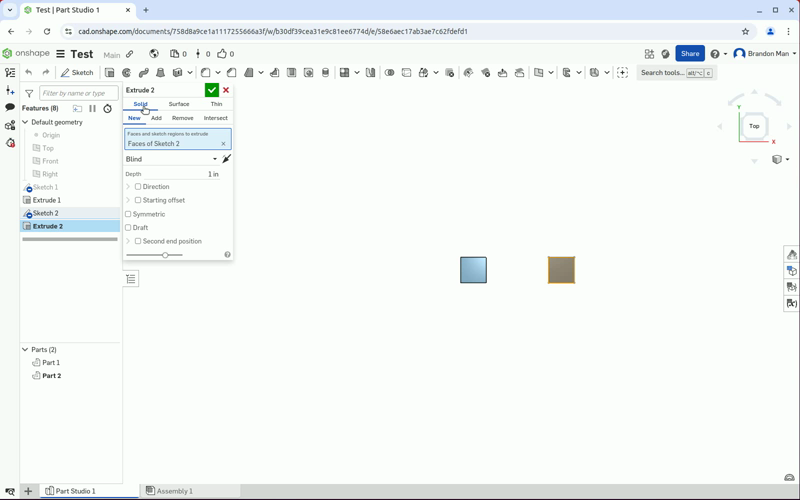
click(143, 106)
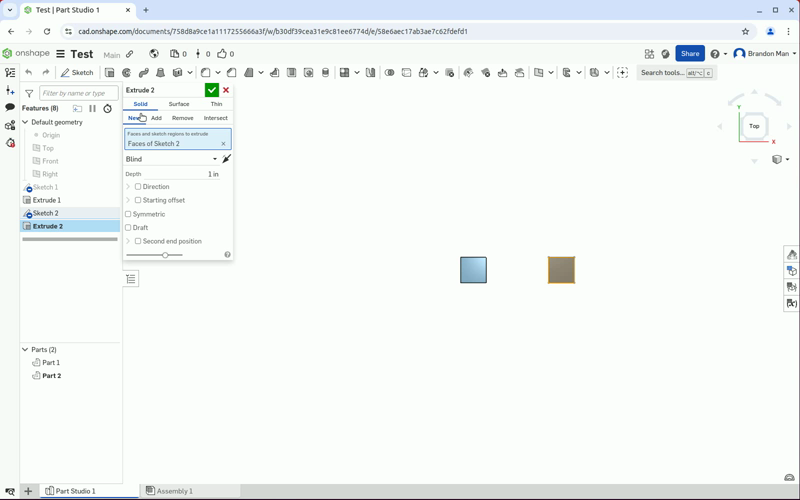
mouse_move(137, 120)
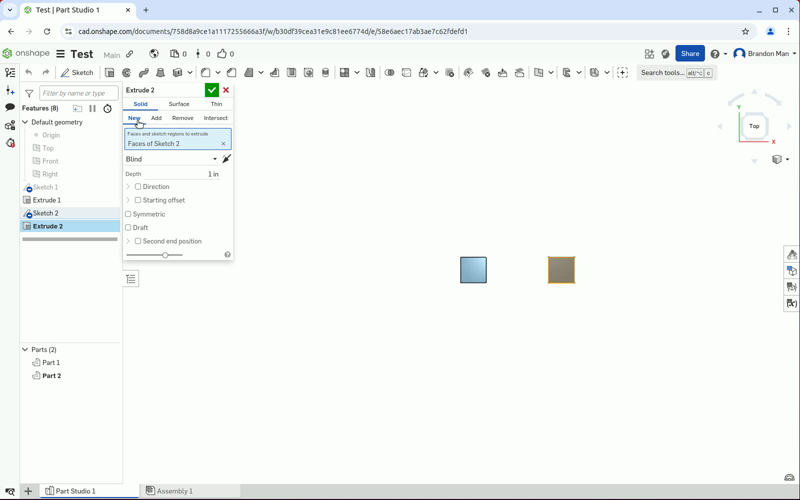
click(137, 120)
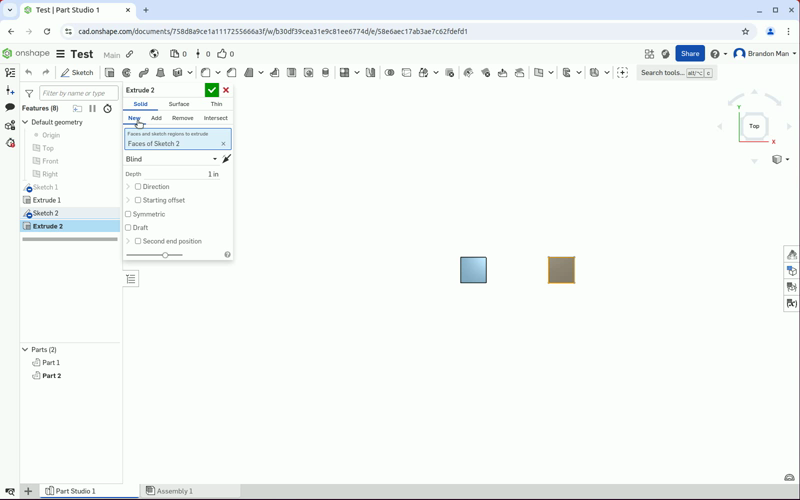
key(tab, 4)
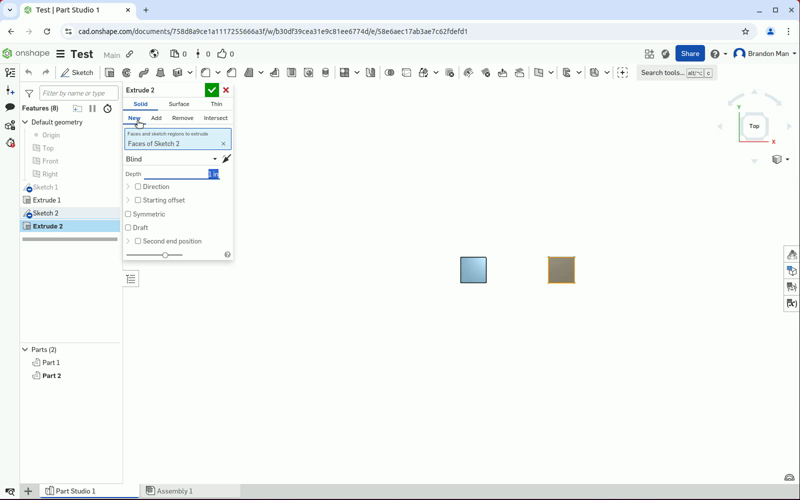
text(5.055)
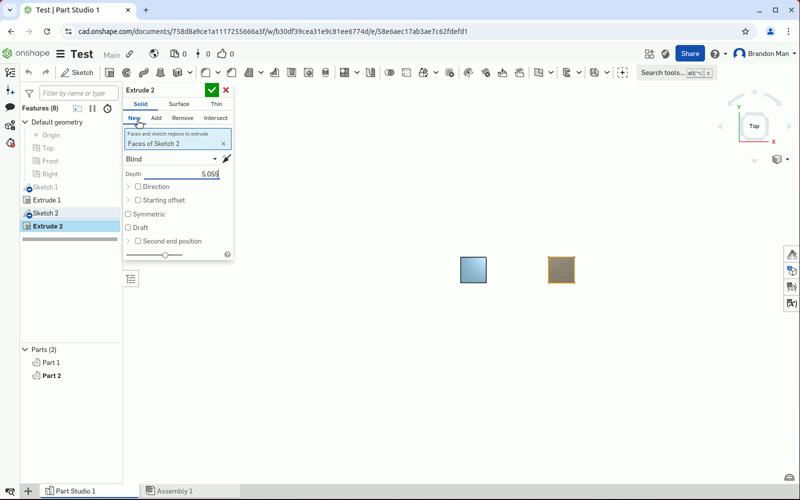
key(enter)
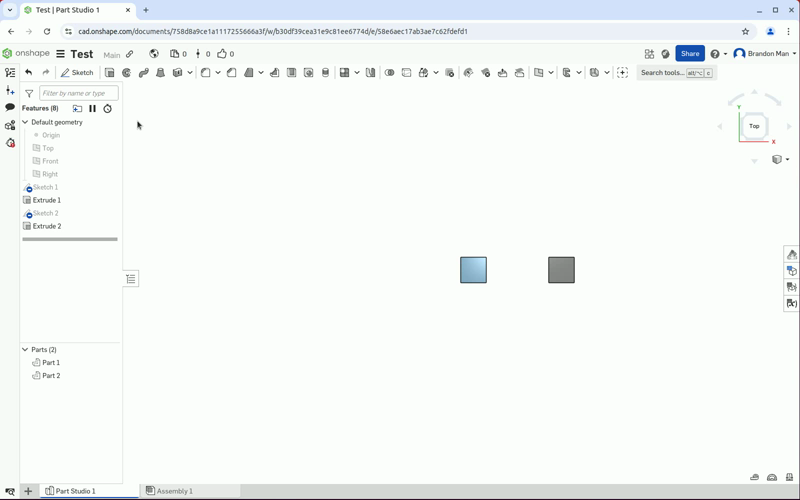
key(shift+h)
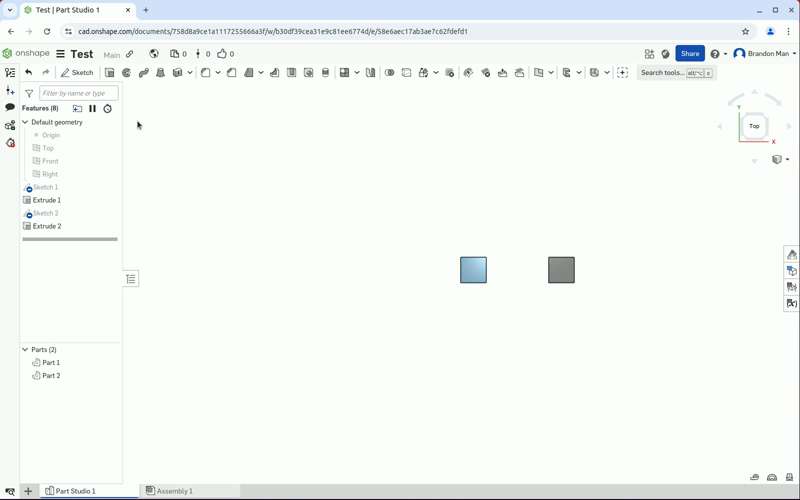
key(shift+h)
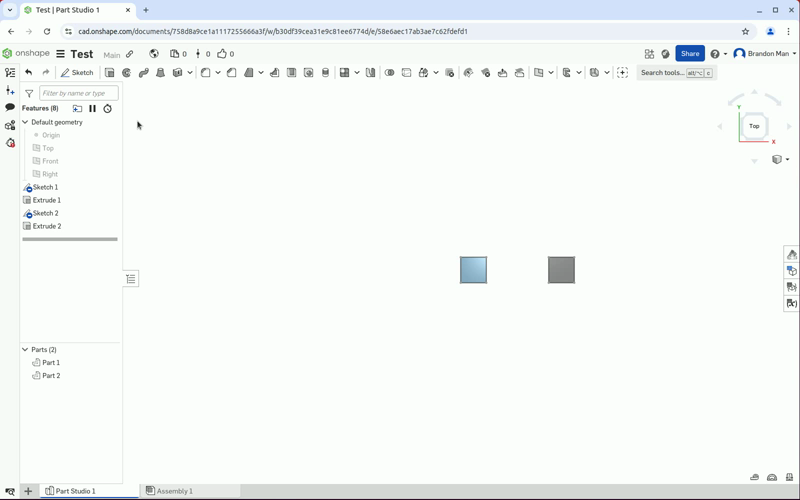
key(shift+7)
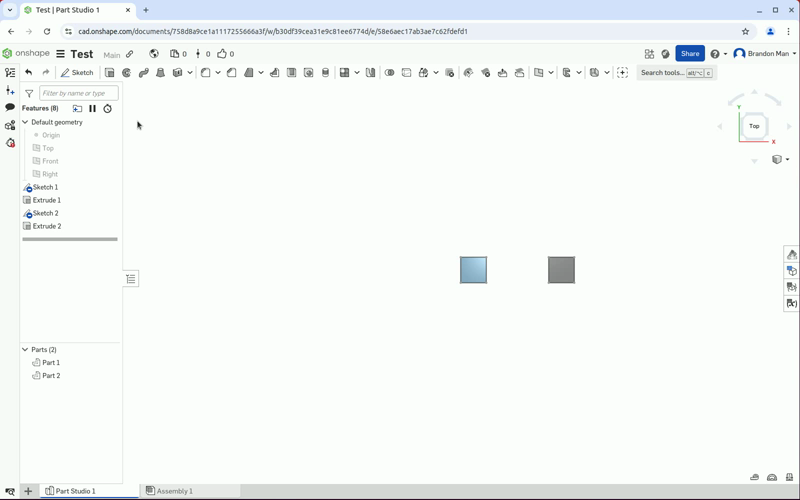
key(up, 3)
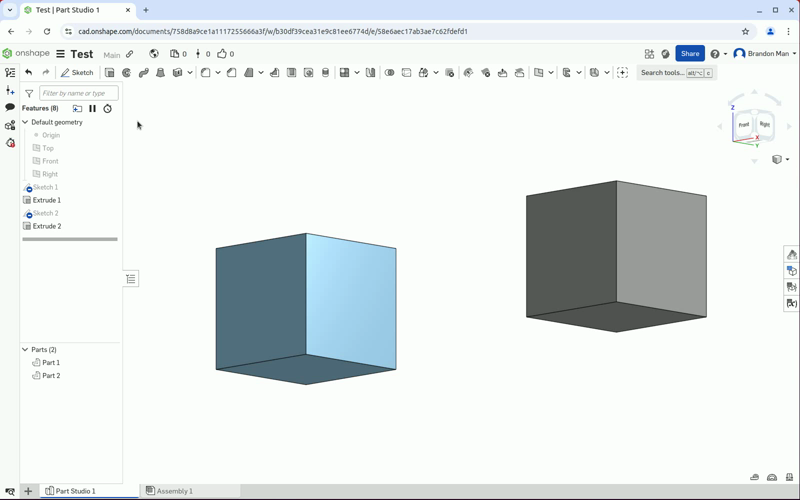
key(left, 3)
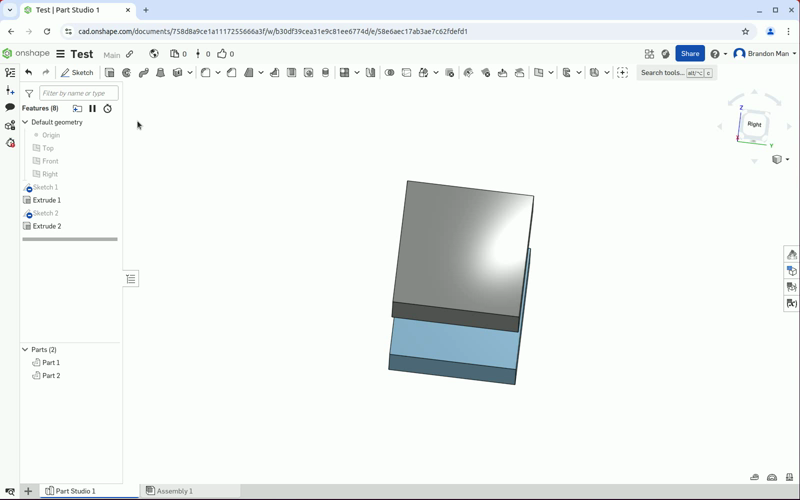
key(right, 3)
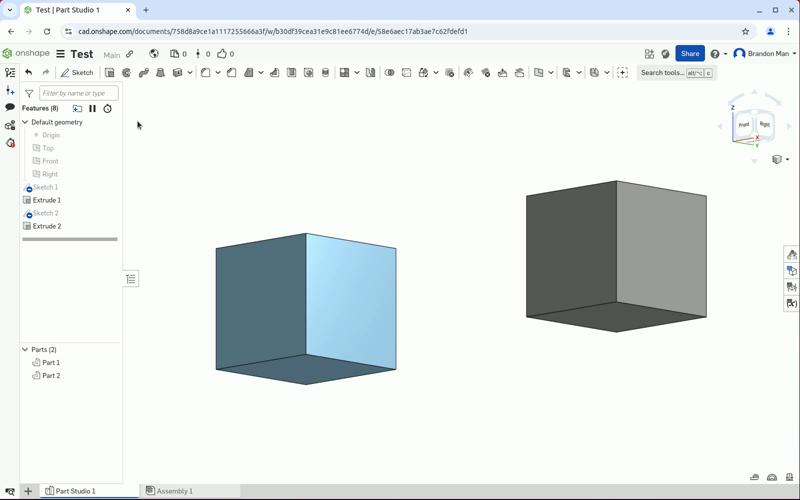
key(down, 3)
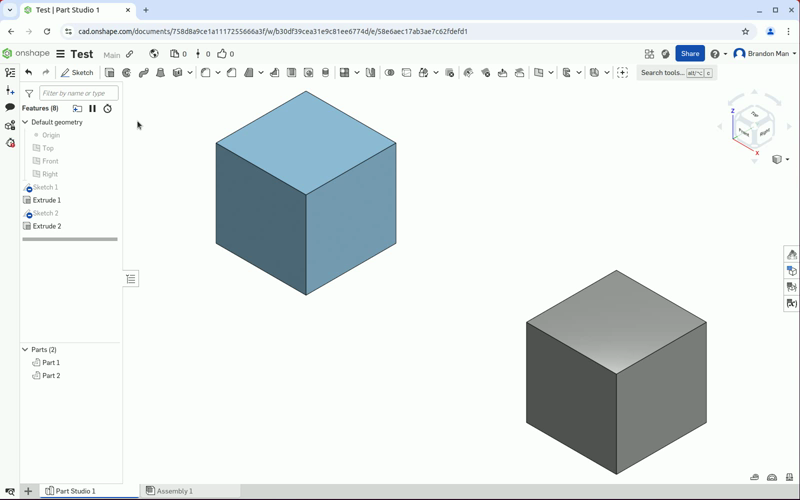
mouse_move(73, 189)
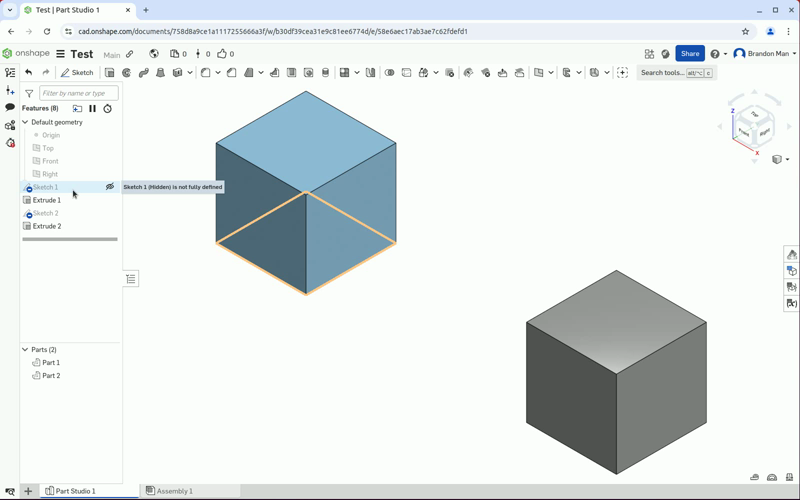
click(73, 189)